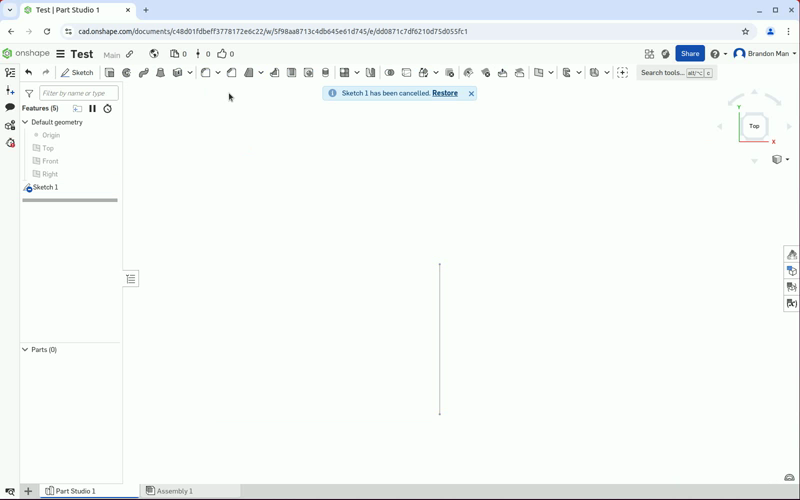
key(shift+h)
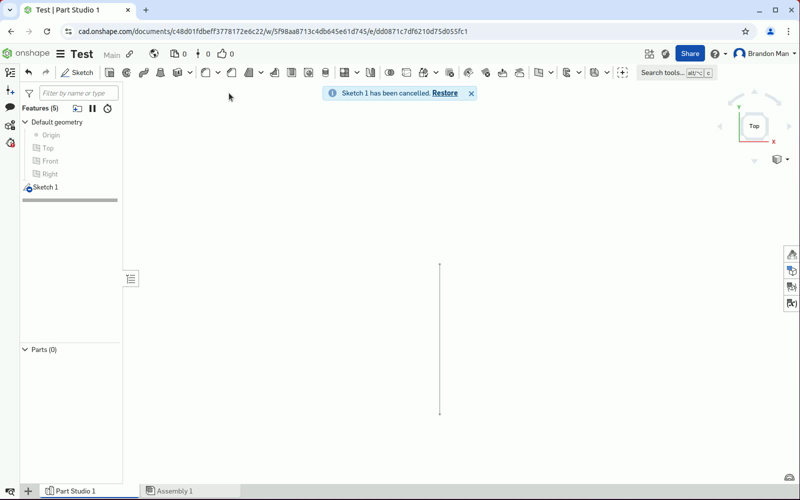
key(shift+s)
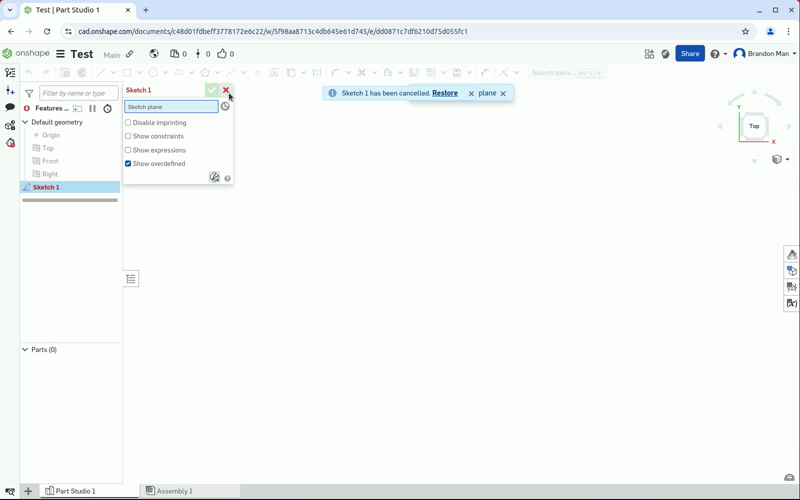
mouse_move(73, 150)
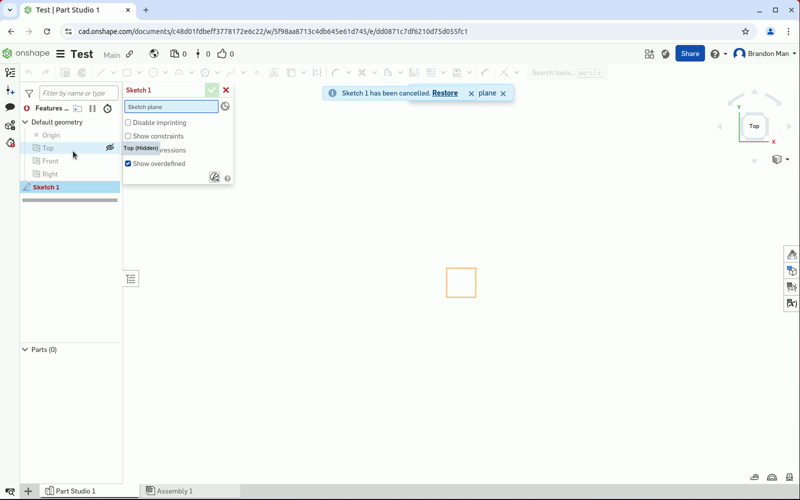
click(73, 150)
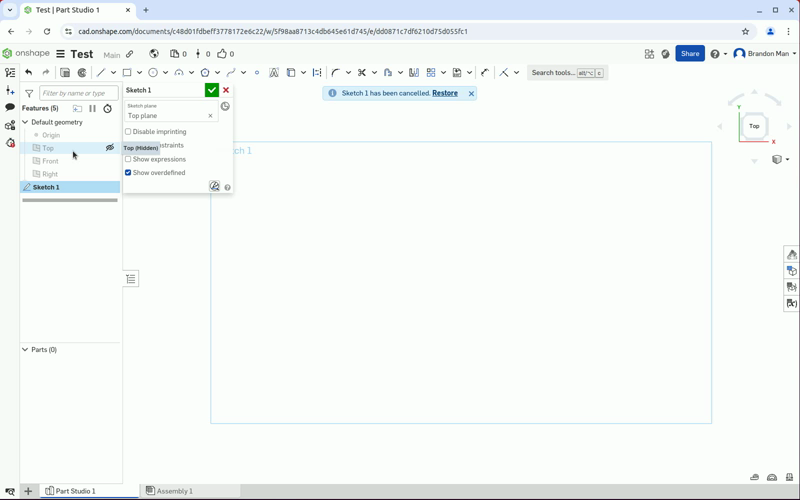
mouse_move(73, 352)
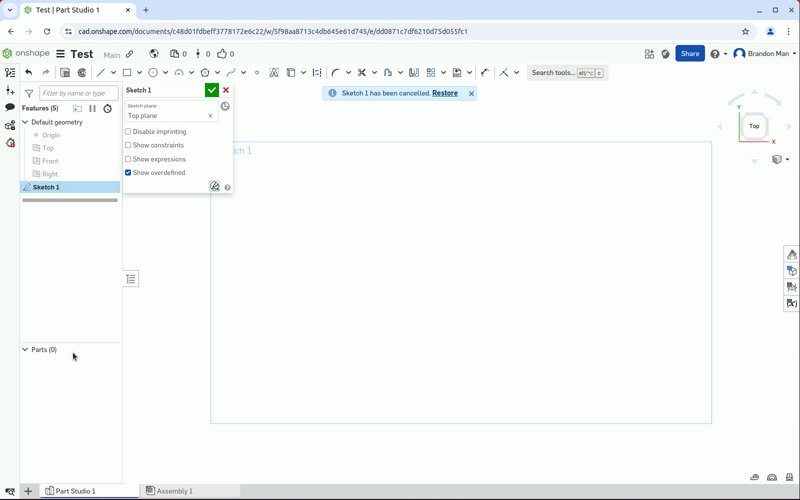
key(y)
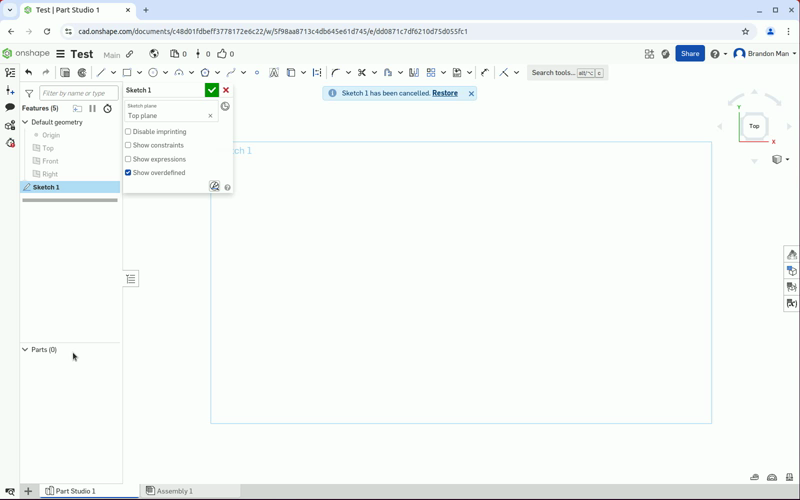
key(l)
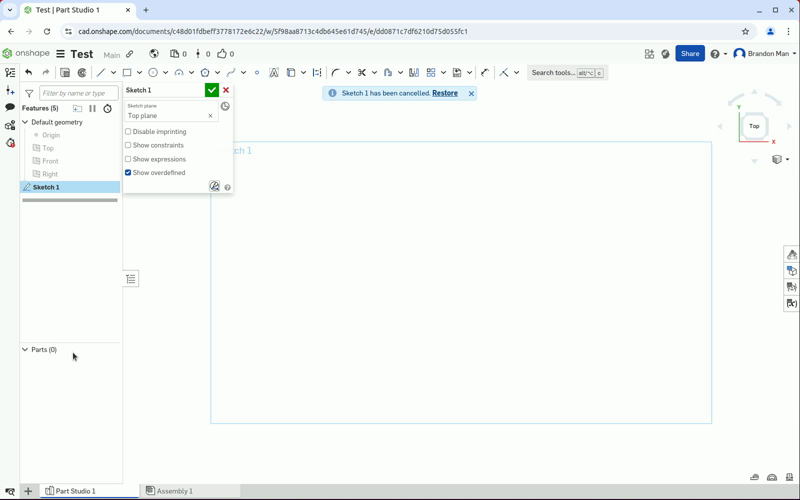
key_down(shift)
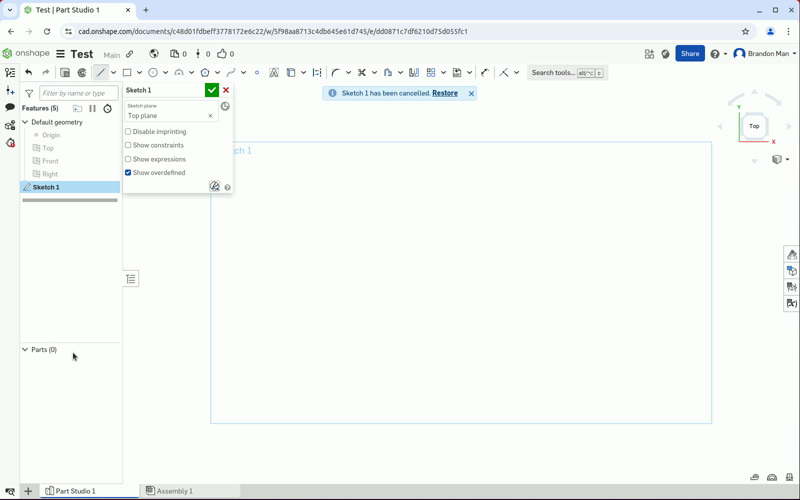
mouse_move(383, 326)
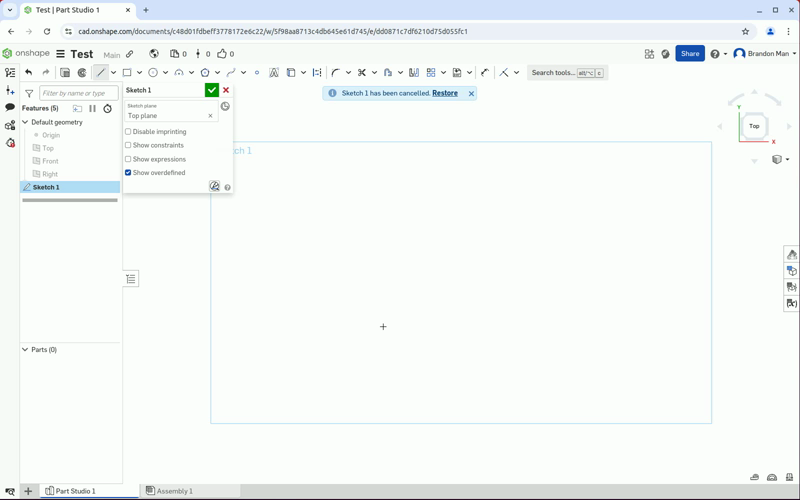
click(383, 326)
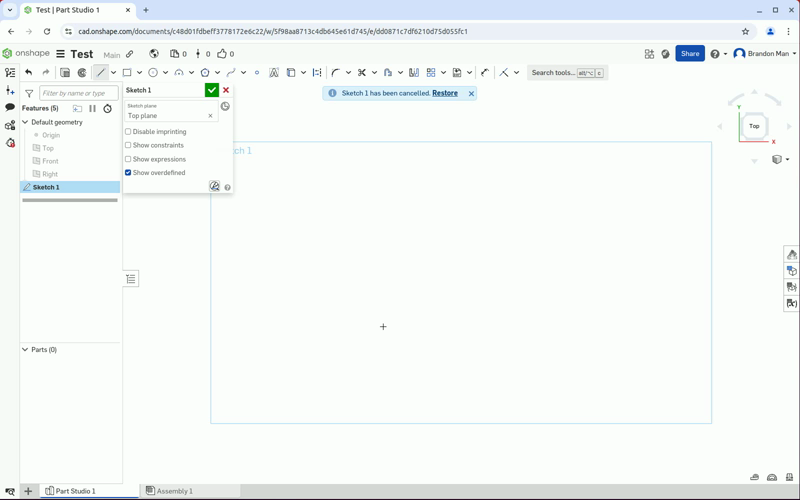
key_up(shift)
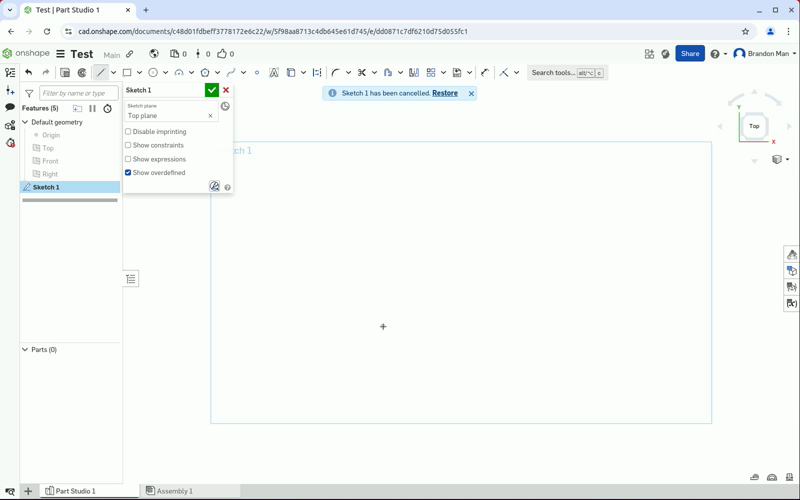
key_down(shift)
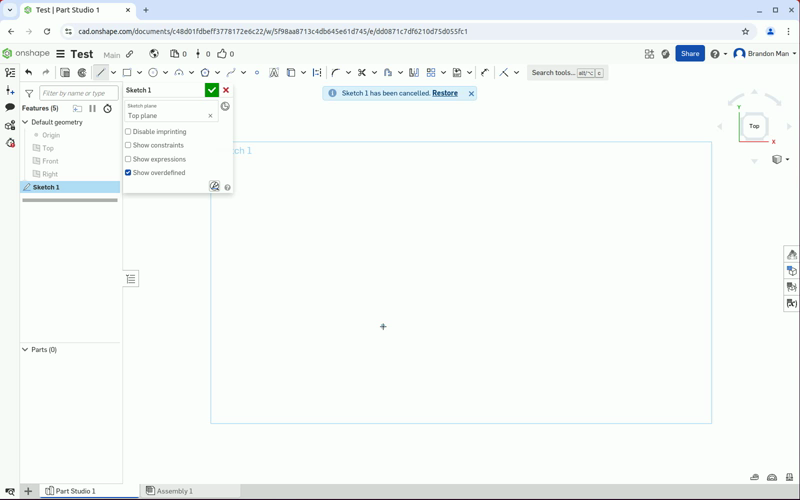
mouse_move(516, 326)
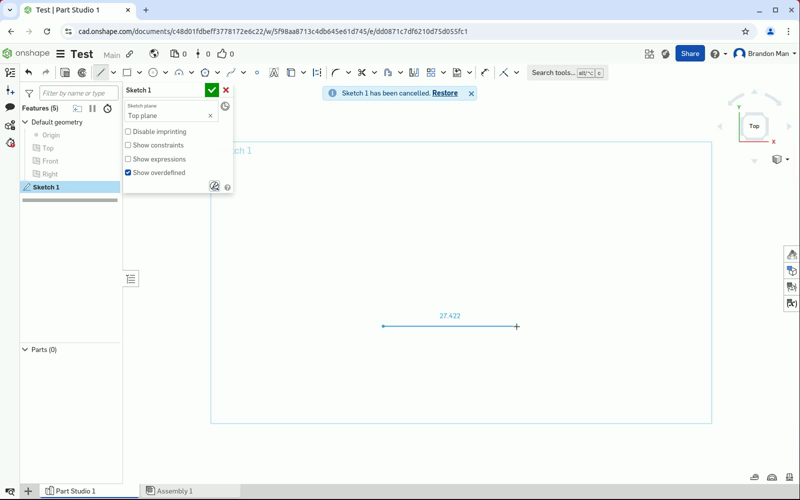
click(516, 326)
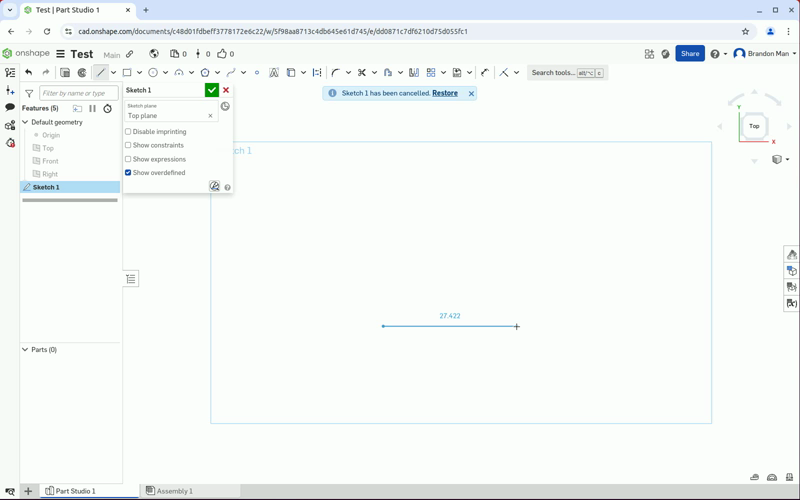
key_up(shift)
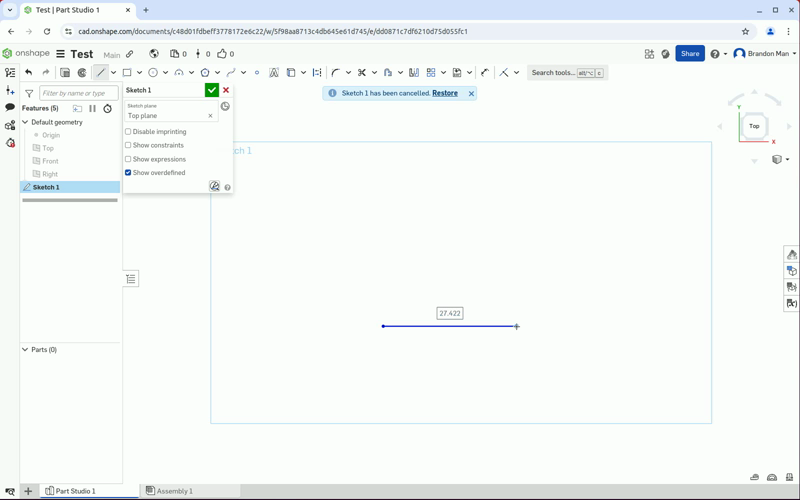
key_down(shift)
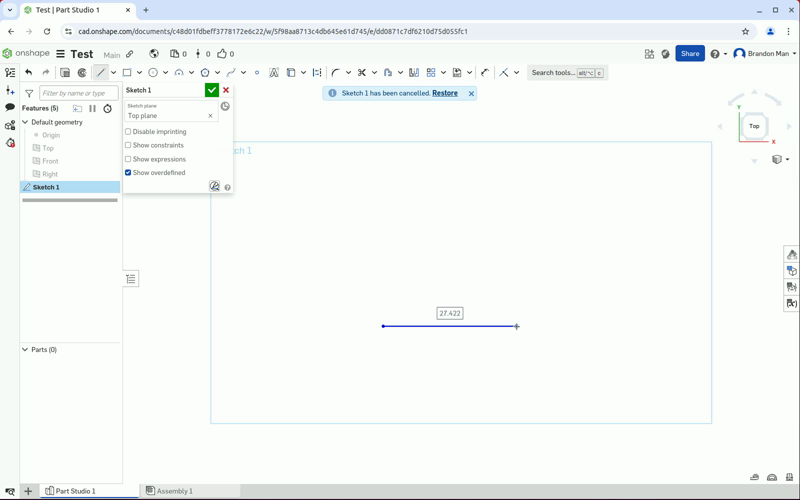
mouse_move(516, 216)
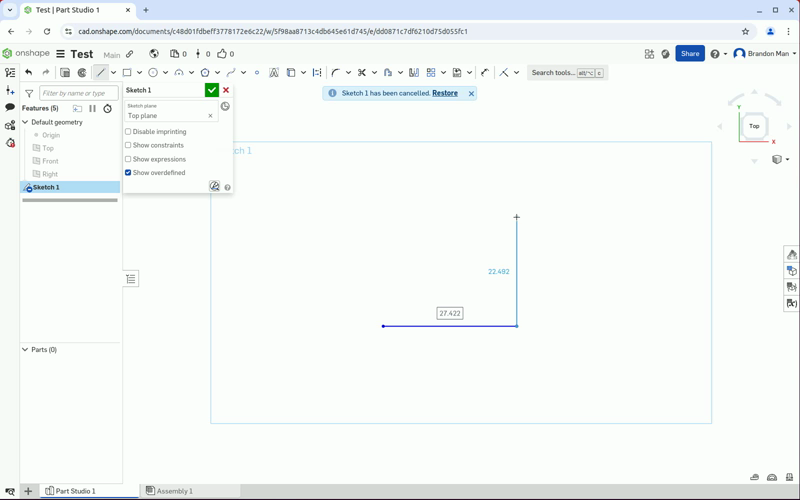
click(516, 216)
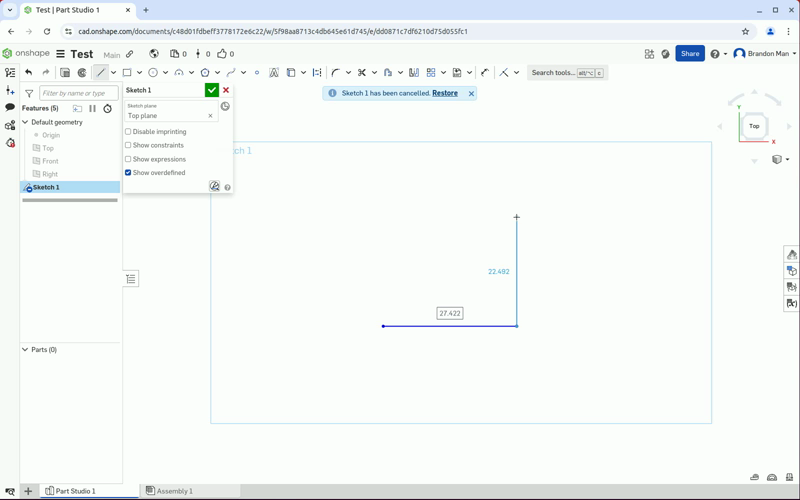
key_up(shift)
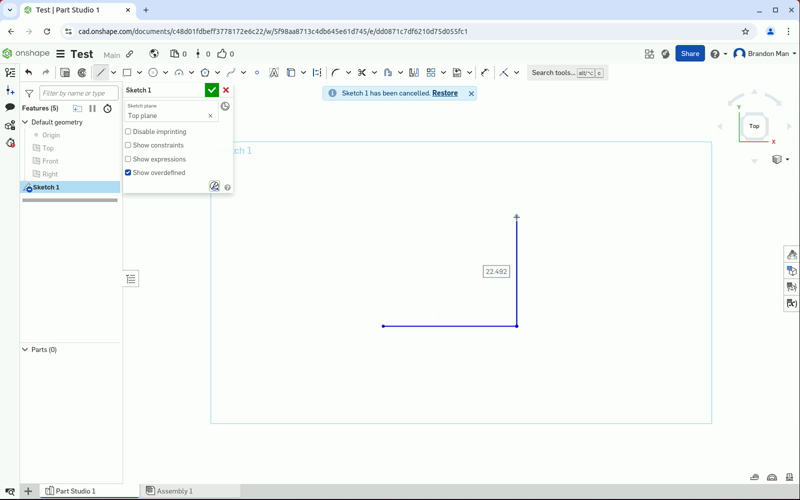
key_down(shift)
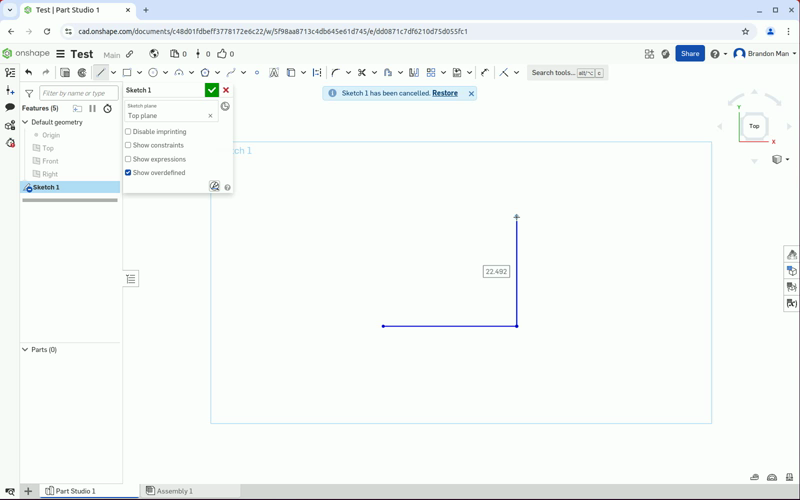
mouse_move(383, 216)
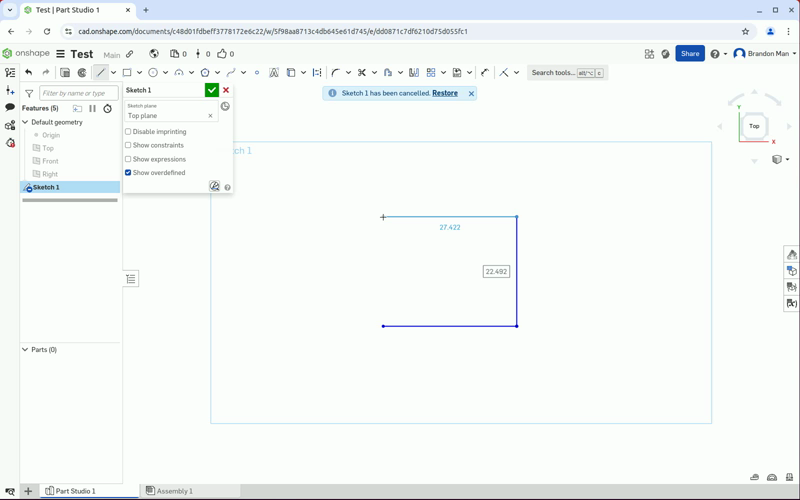
click(383, 216)
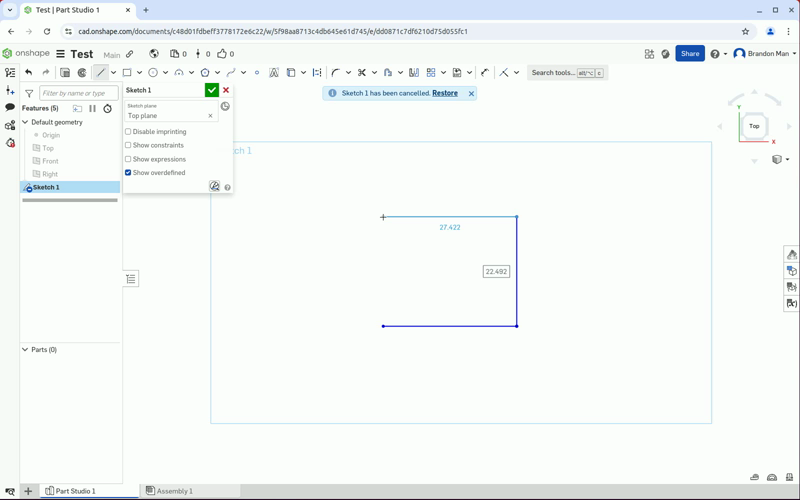
key_up(shift)
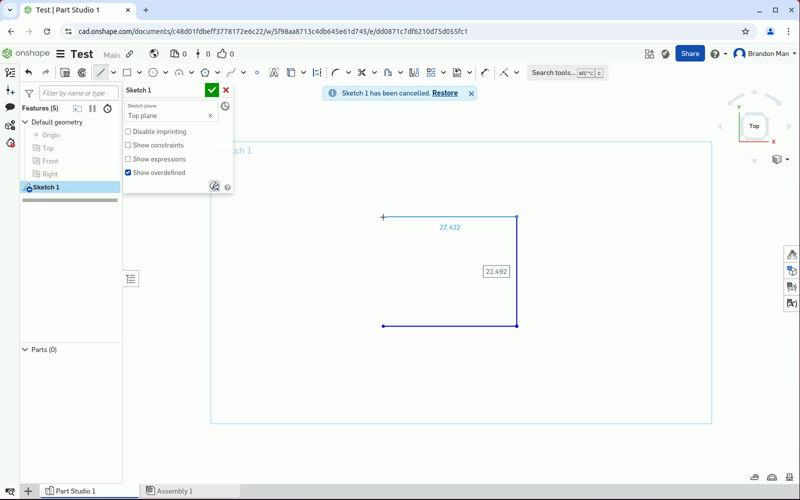
key_down(shift)
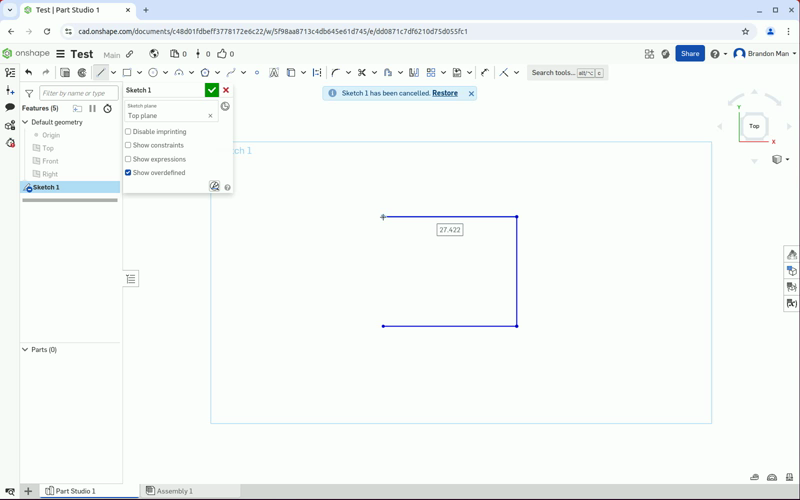
mouse_move(383, 326)
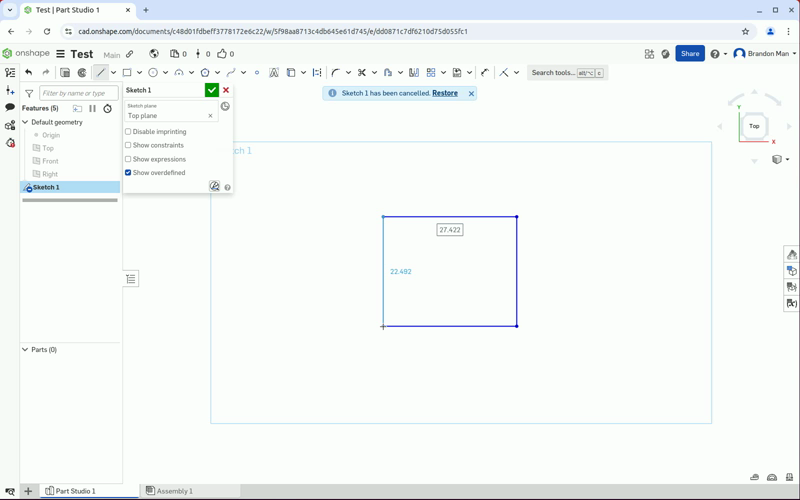
key_up(shift)
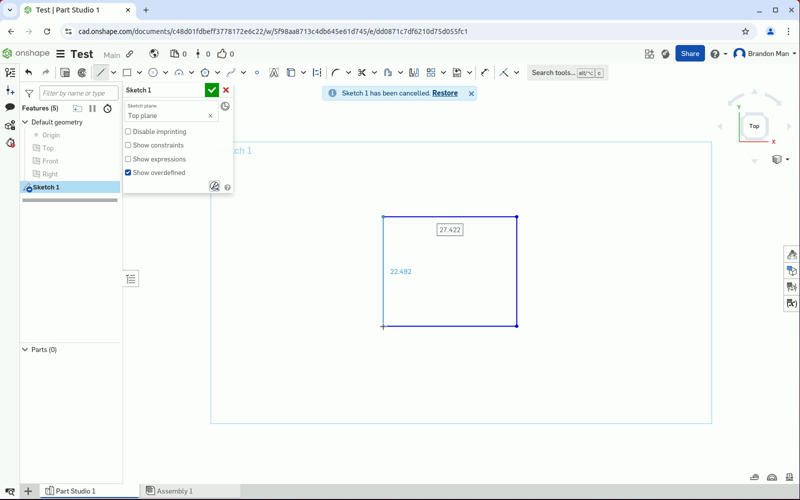
click(383, 326)
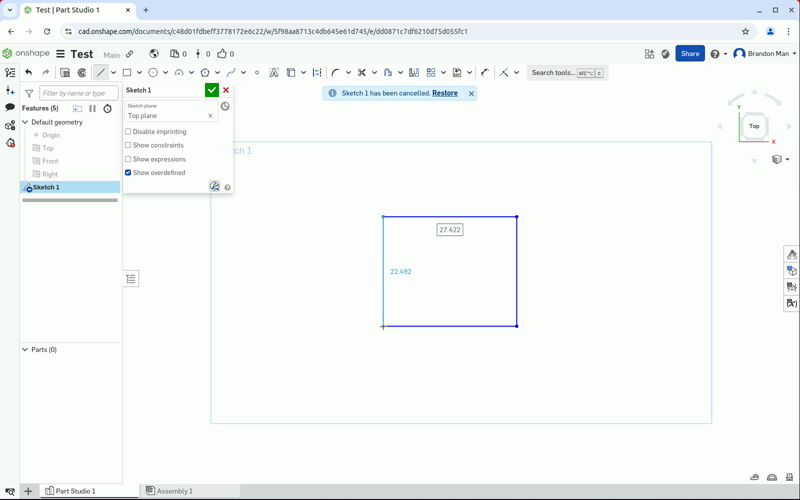
key(esc)
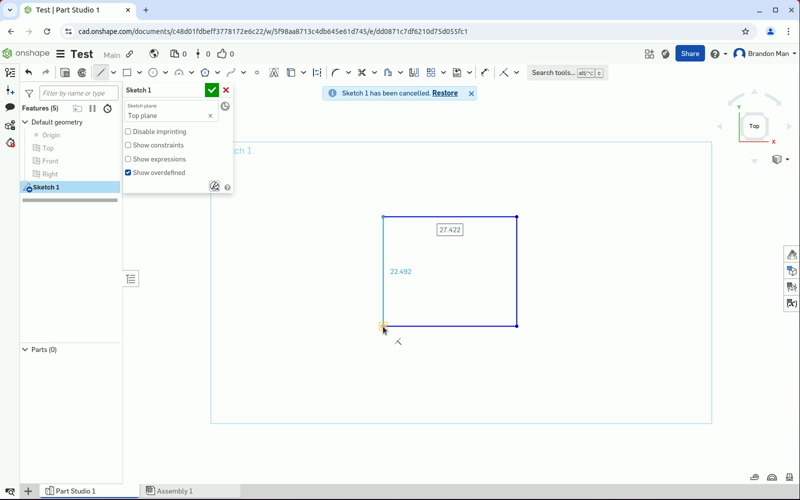
key(c)
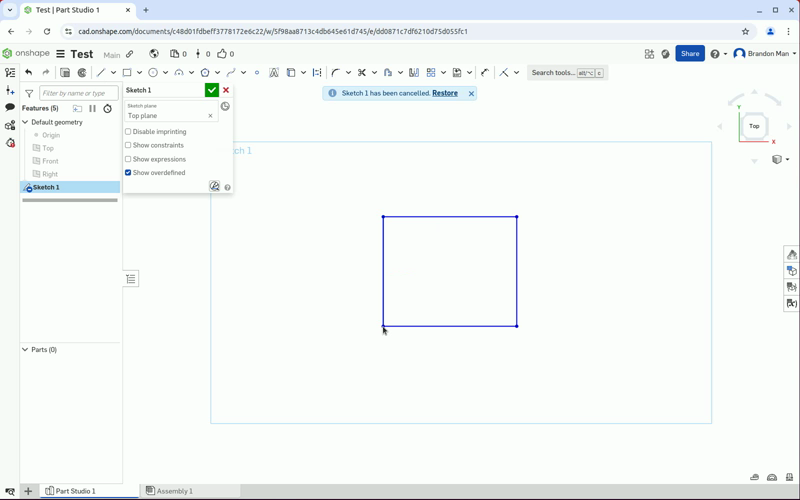
key_down(shift)
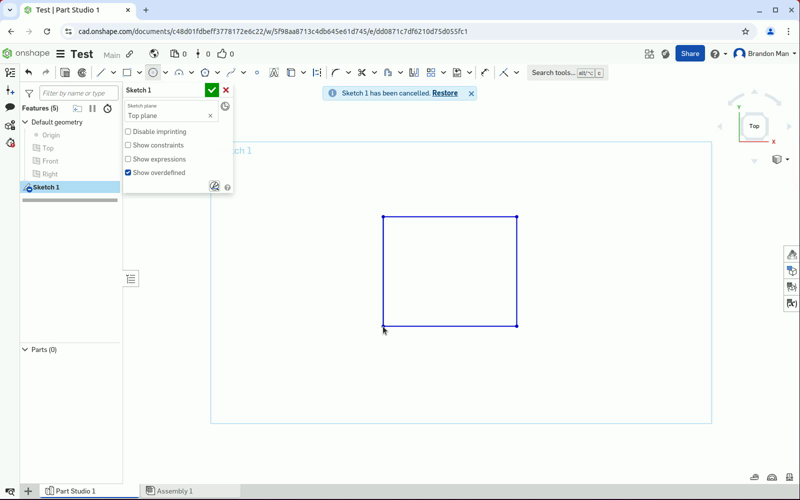
mouse_move(408, 317)
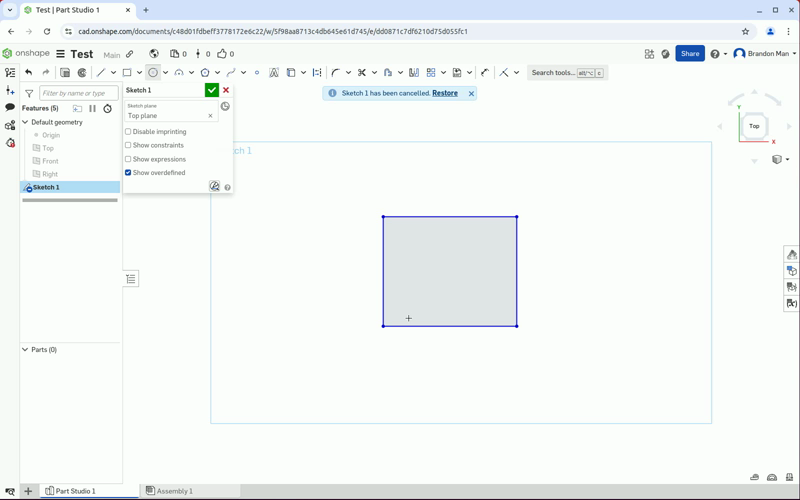
click(408, 317)
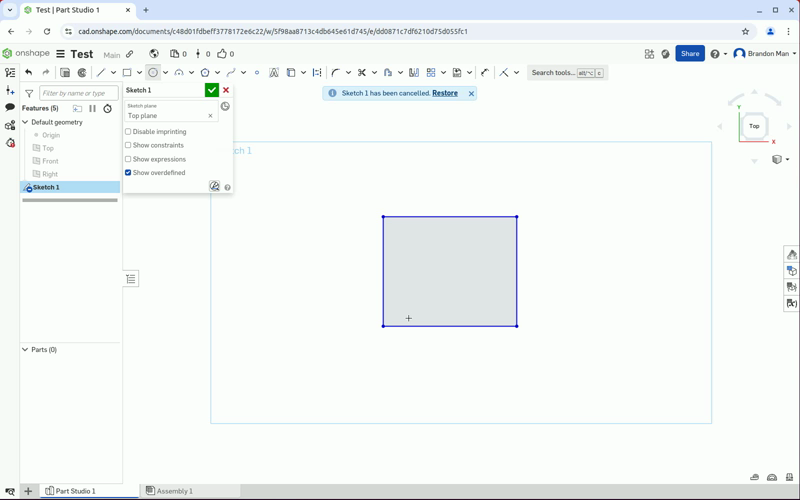
key_up(shift)
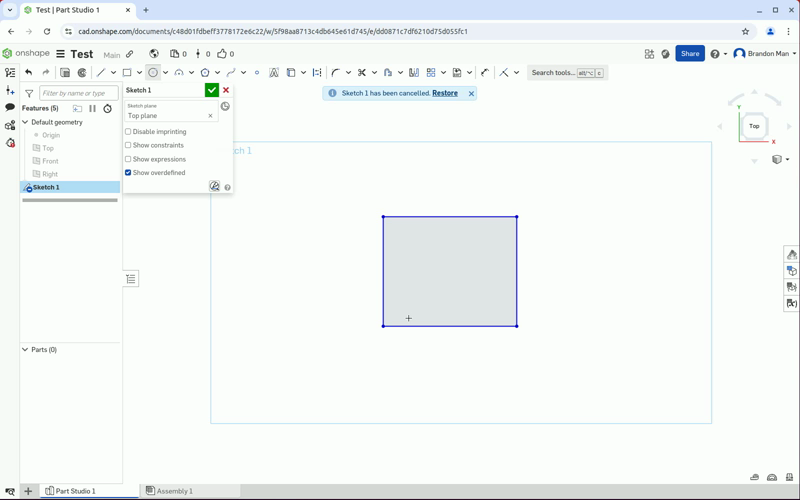
mouse_move(414, 317)
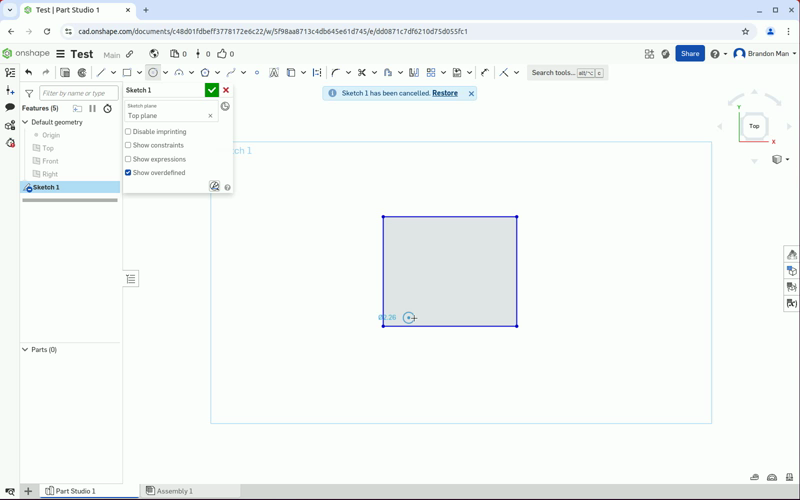
click(414, 317)
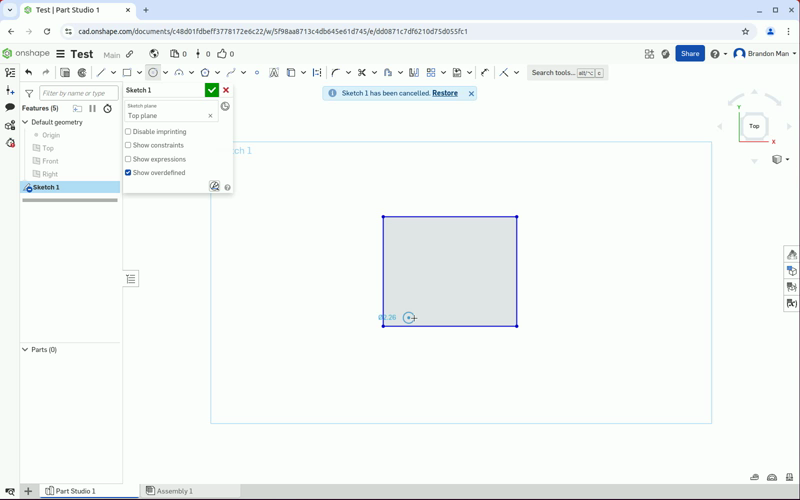
key(esc)
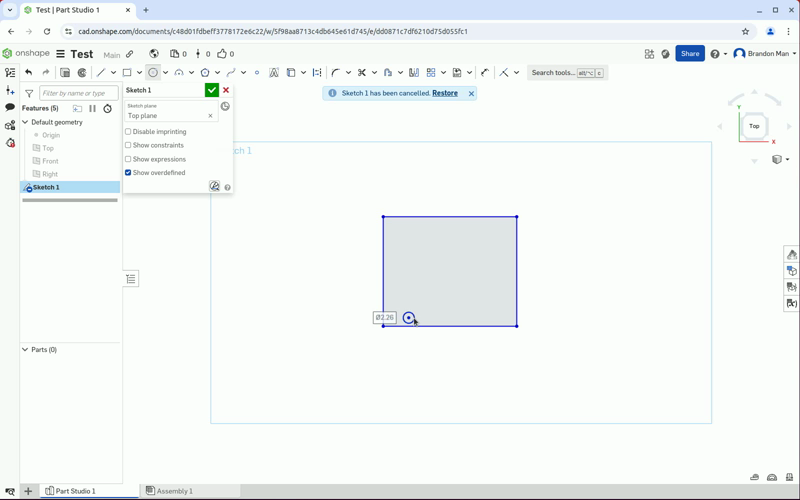
key(c)
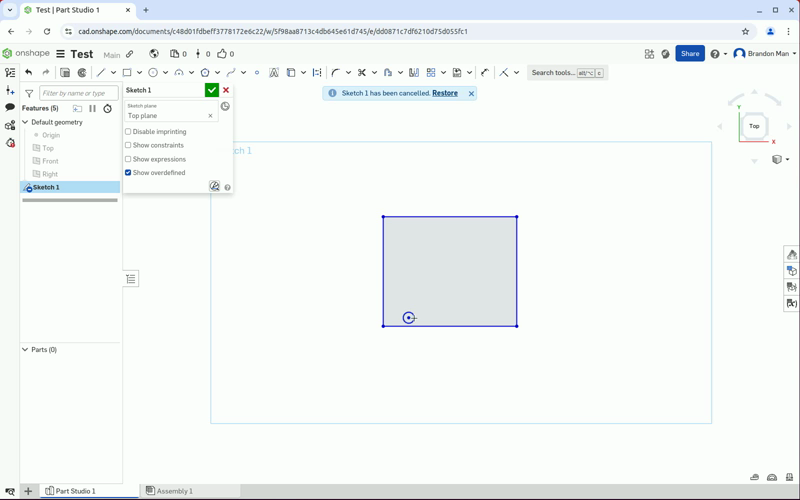
key_down(shift)
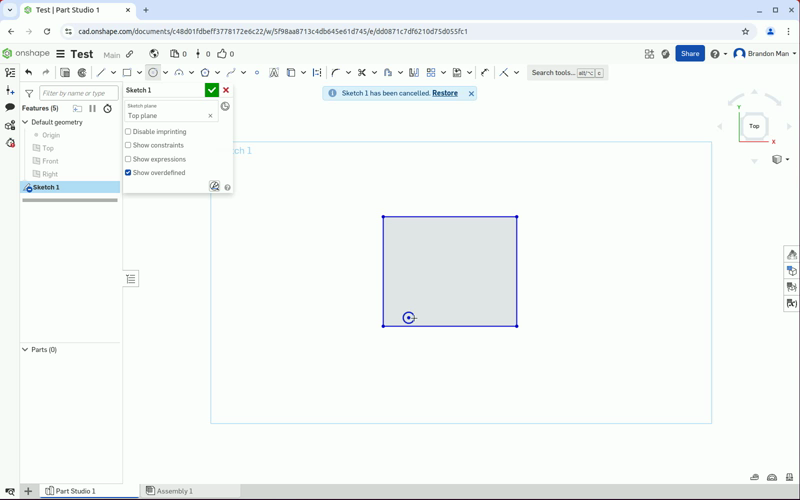
mouse_move(408, 226)
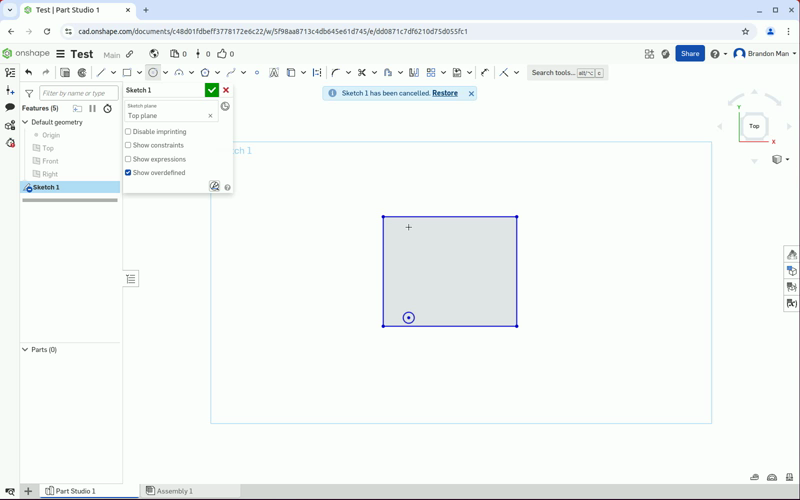
click(408, 226)
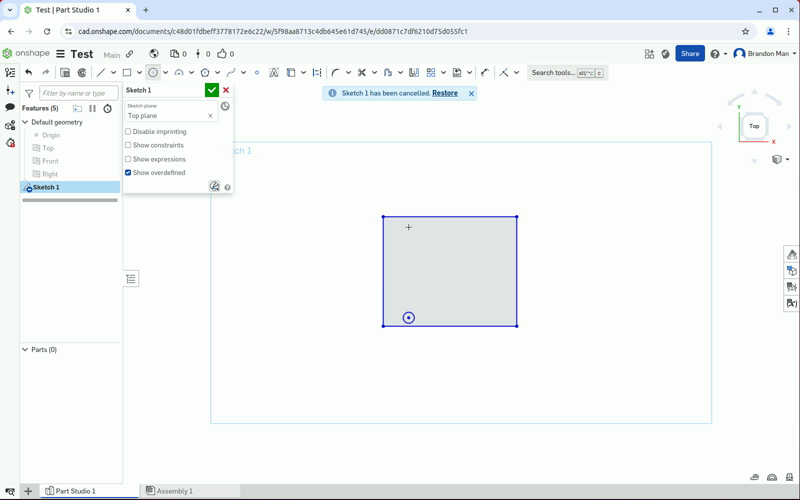
key_up(shift)
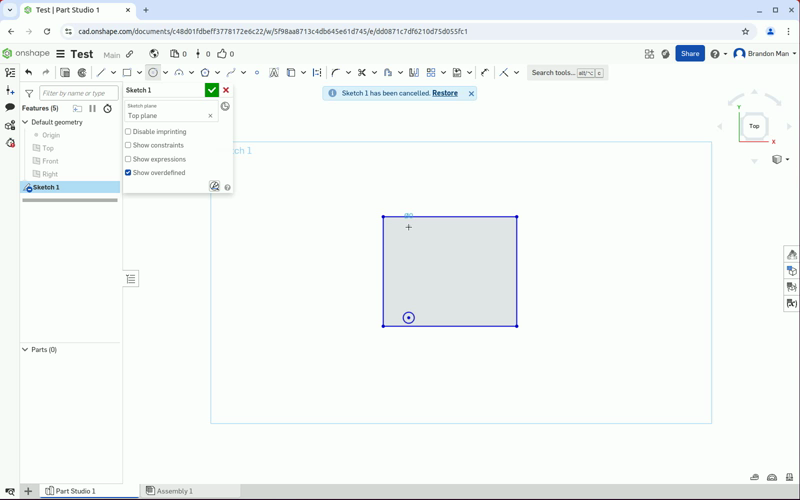
mouse_move(414, 226)
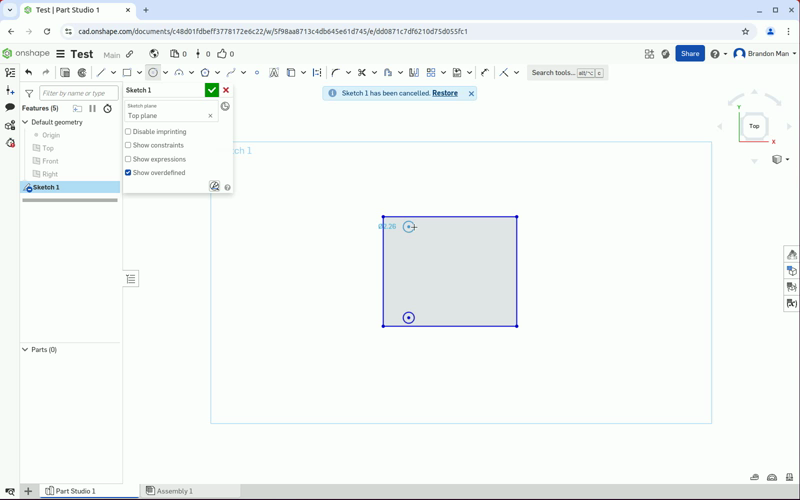
click(414, 226)
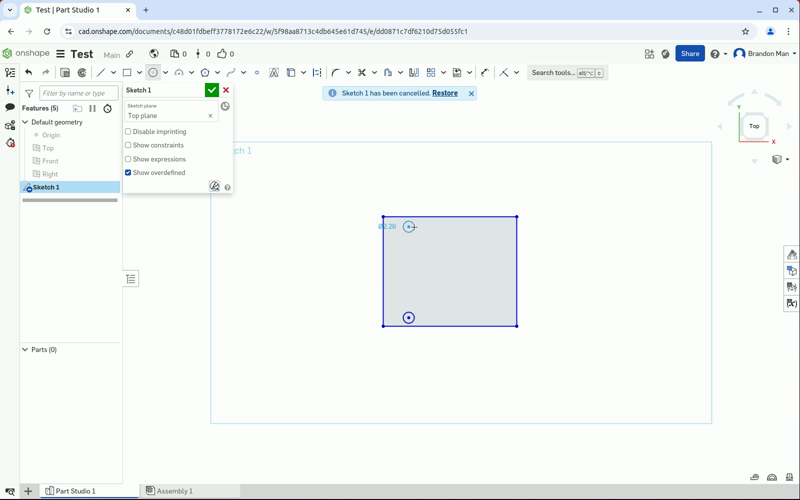
key(esc)
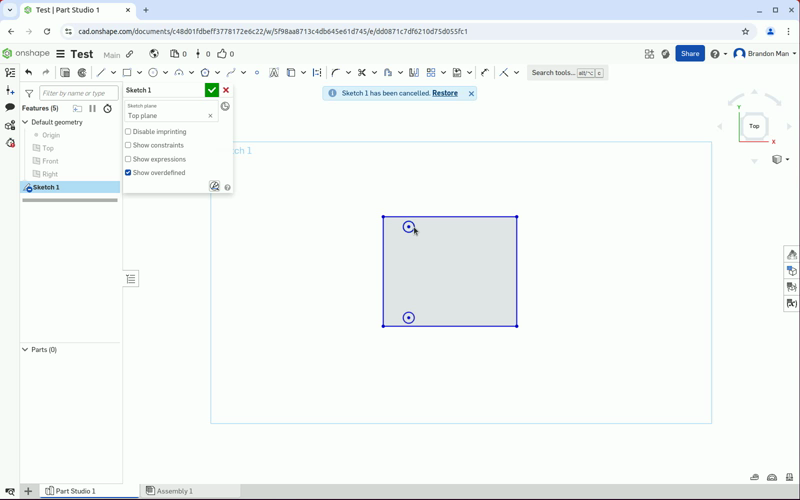
key(c)
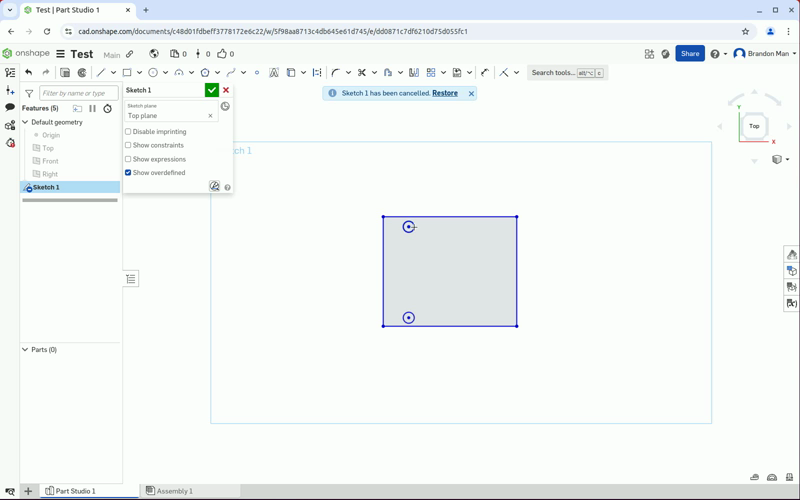
key_down(shift)
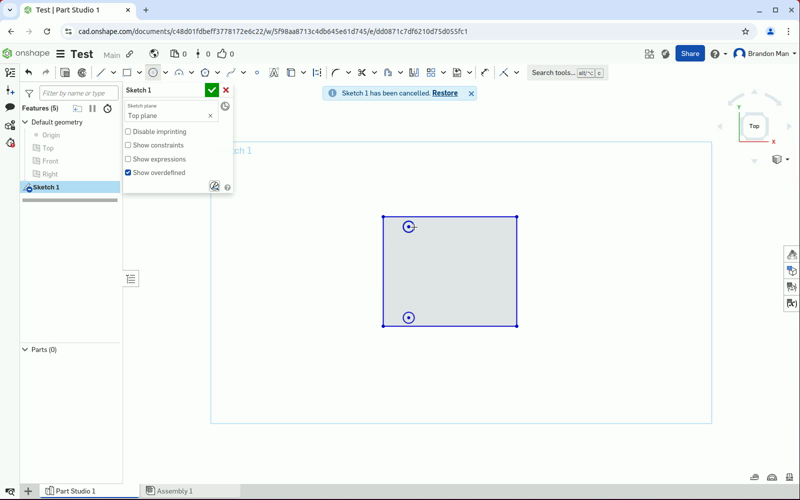
mouse_move(455, 271)
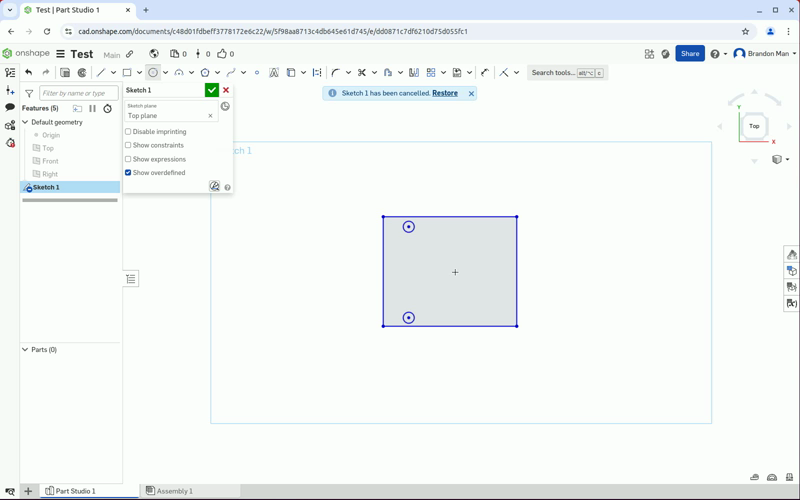
click(455, 271)
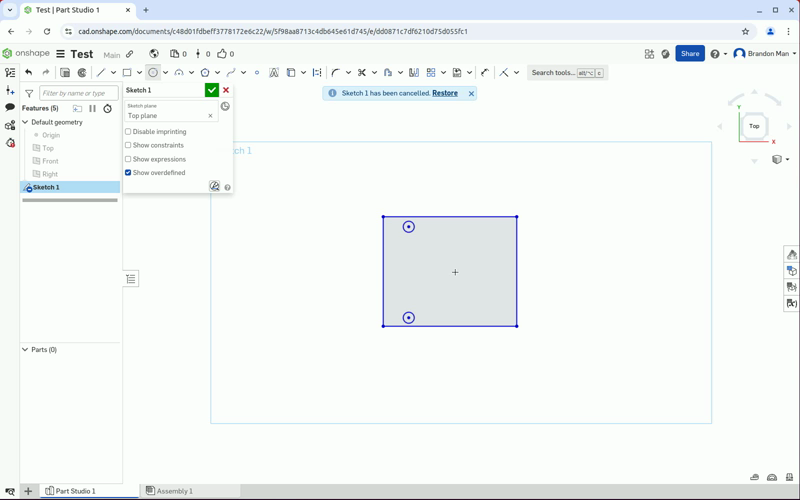
key_up(shift)
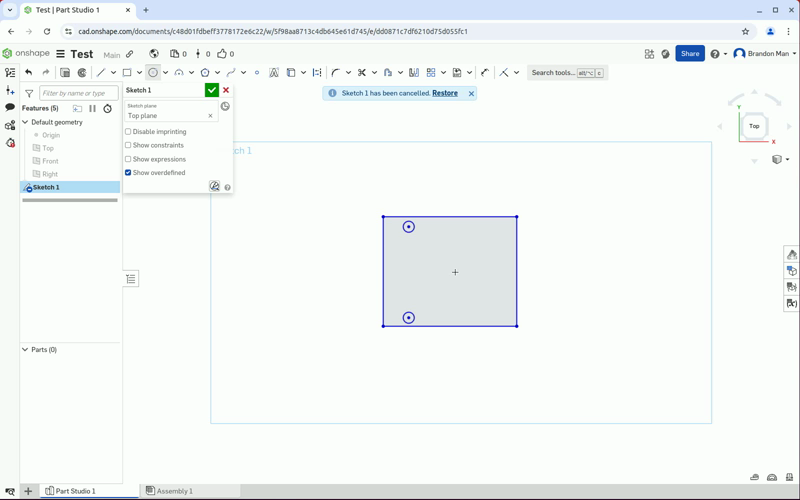
mouse_move(488, 271)
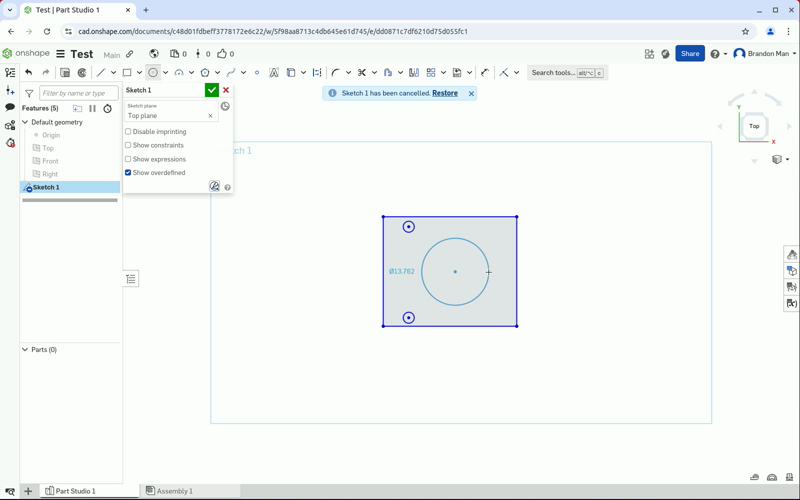
click(488, 271)
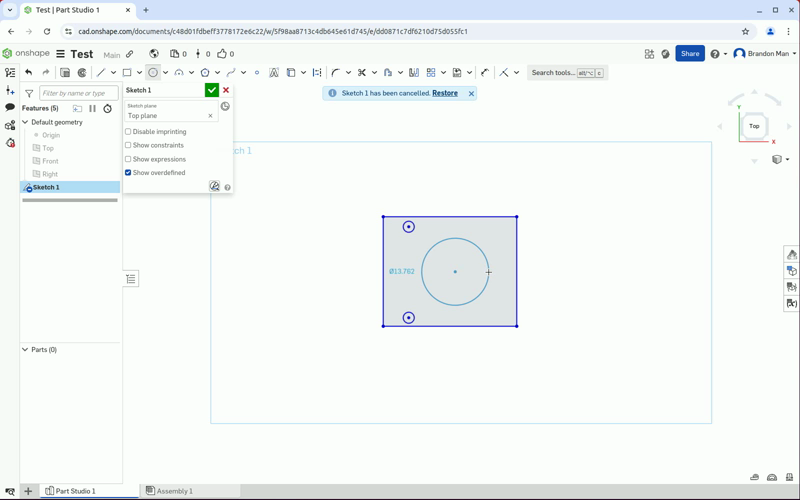
key(esc)
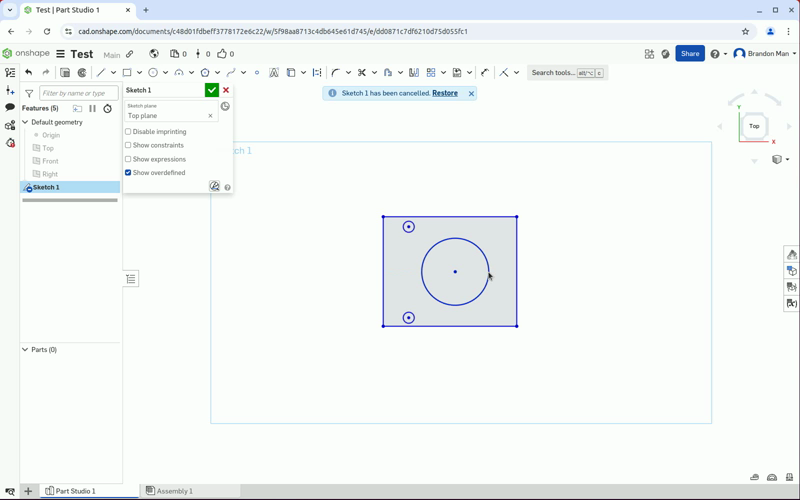
key(c)
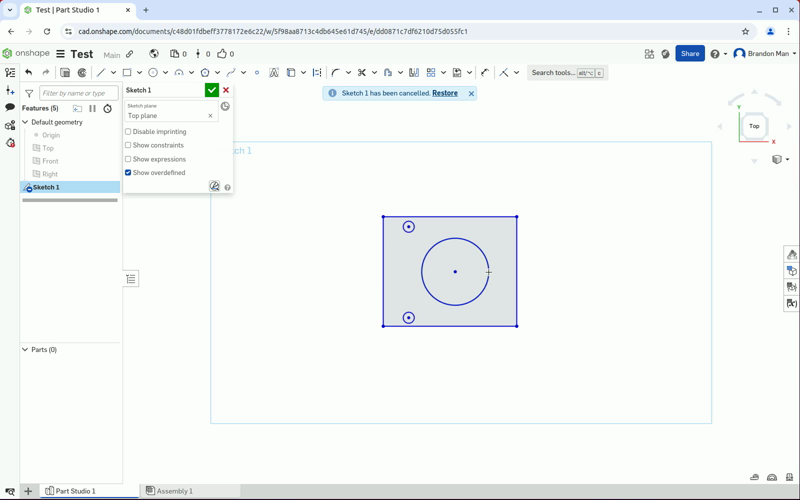
key_down(shift)
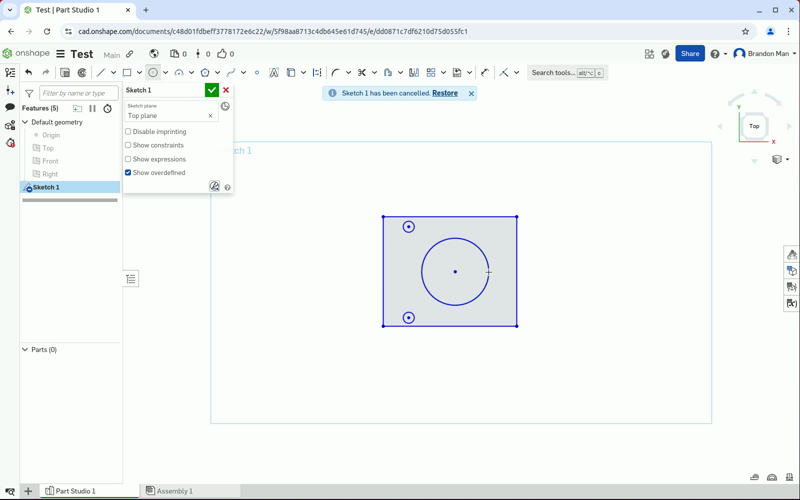
mouse_move(499, 317)
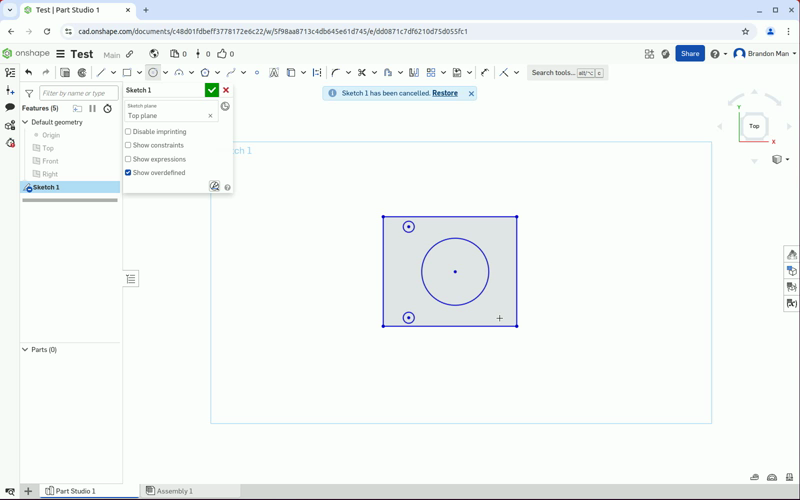
click(499, 317)
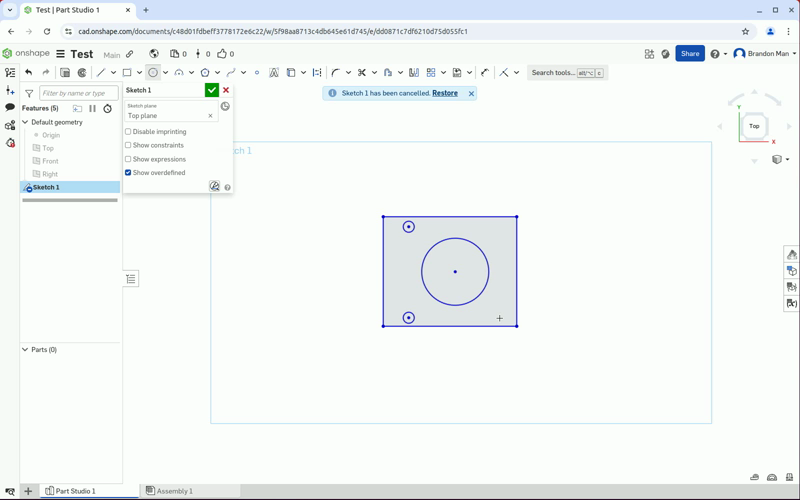
key_up(shift)
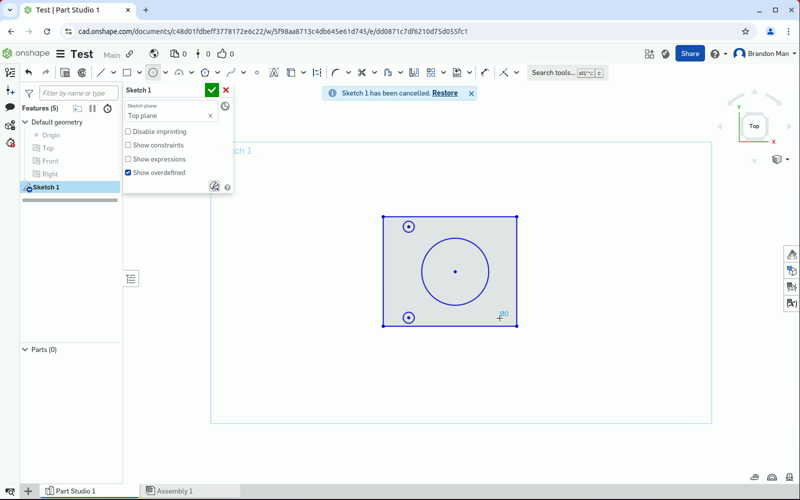
mouse_move(505, 317)
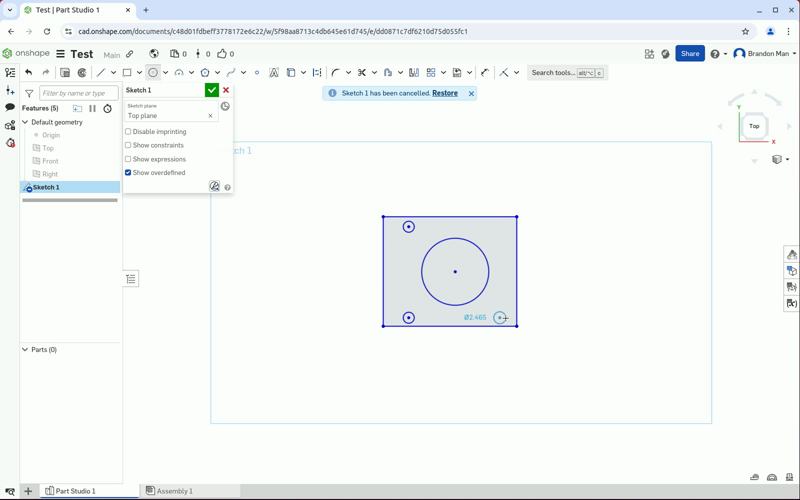
click(505, 317)
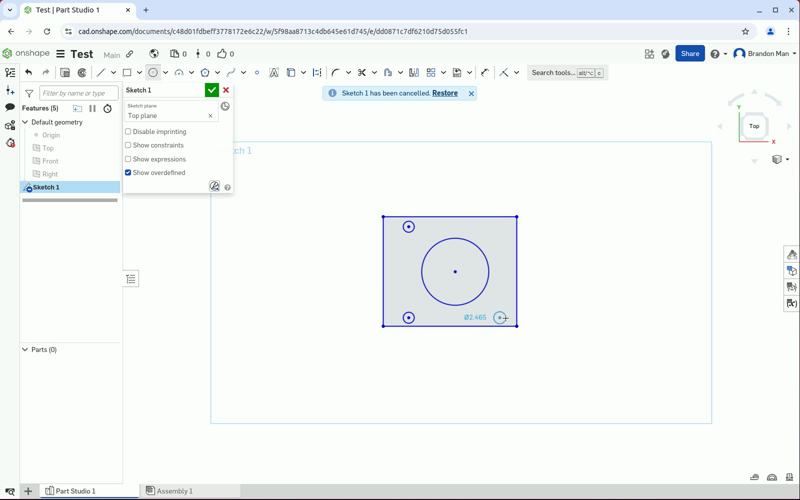
key(esc)
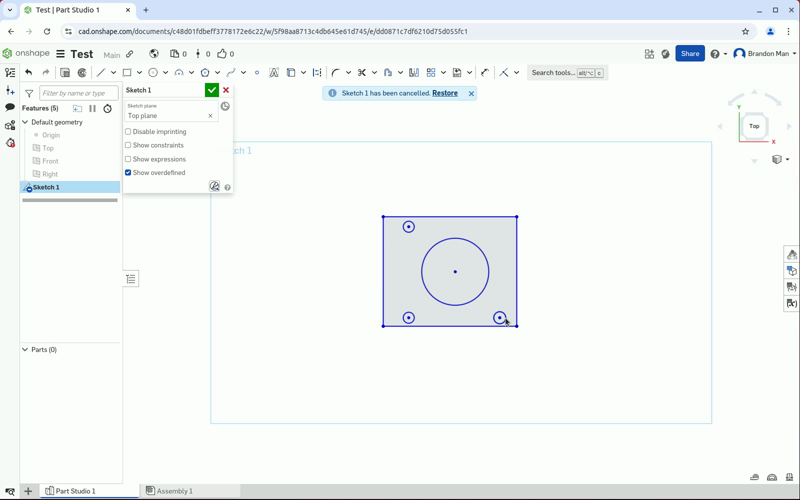
key(c)
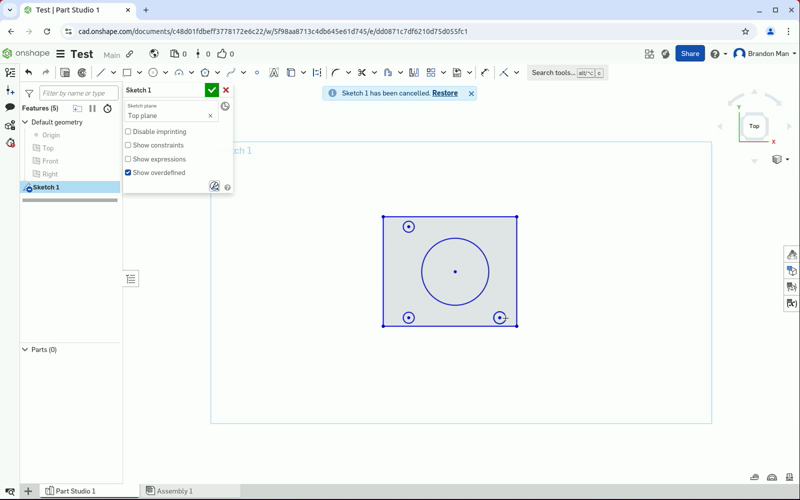
key_down(shift)
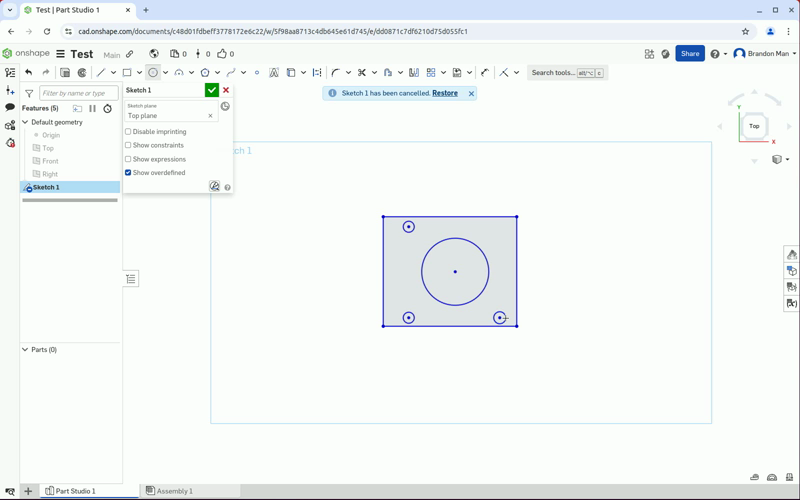
mouse_move(499, 226)
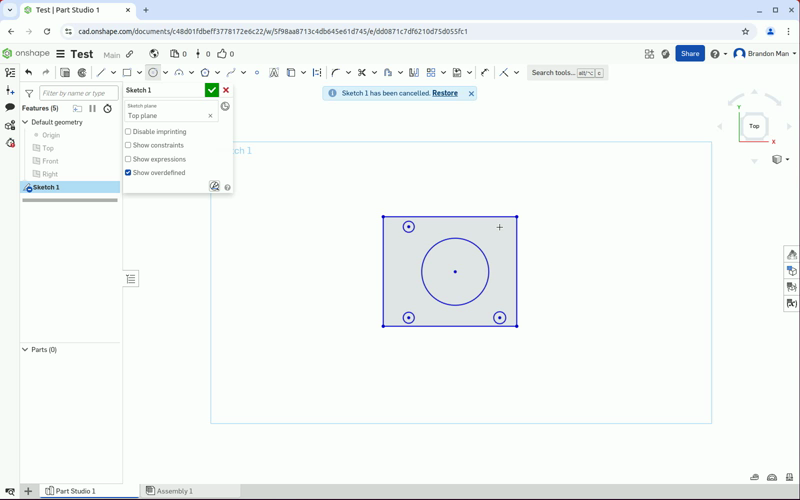
click(499, 226)
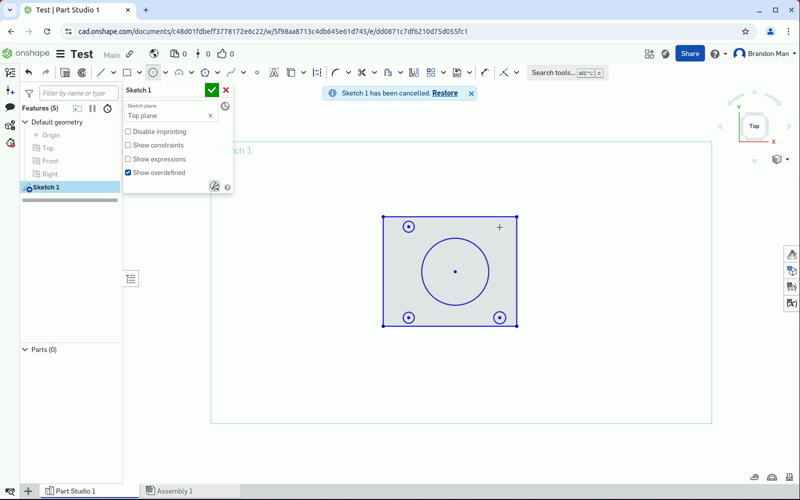
key_up(shift)
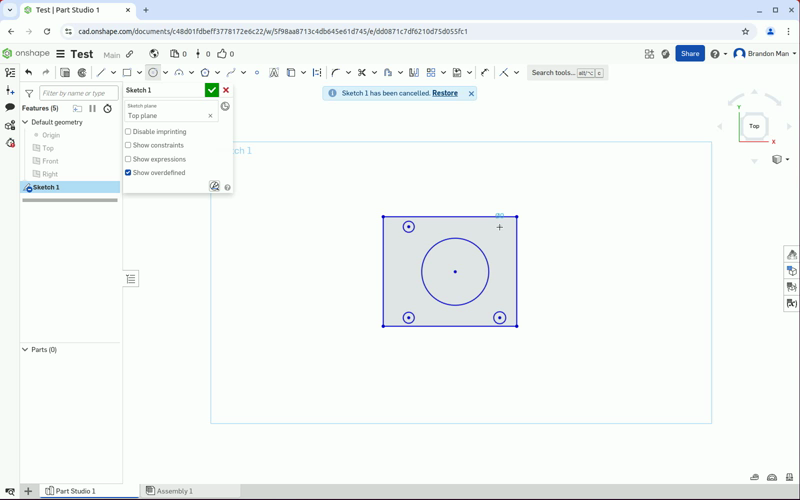
mouse_move(505, 226)
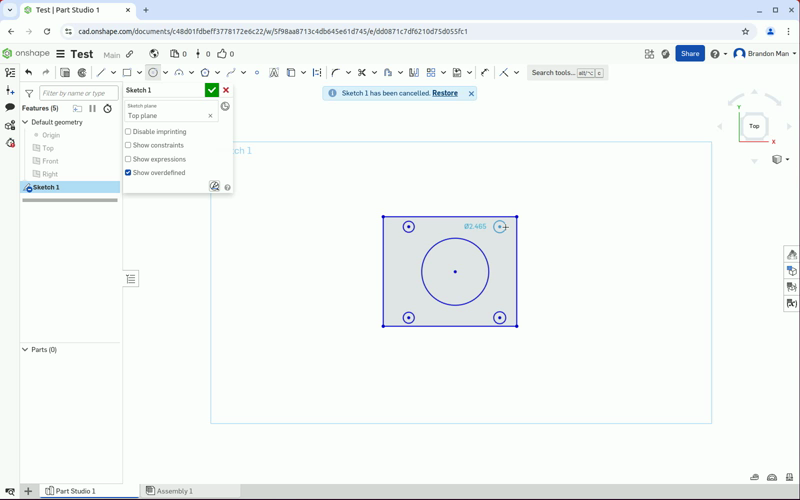
click(505, 226)
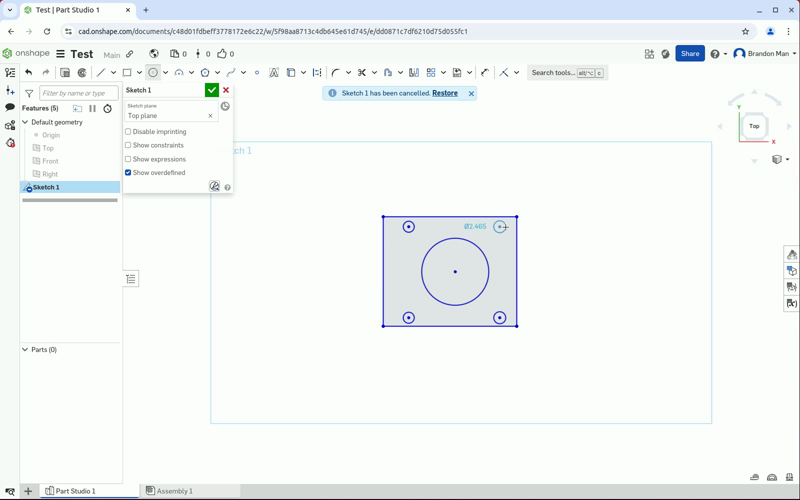
key(esc)
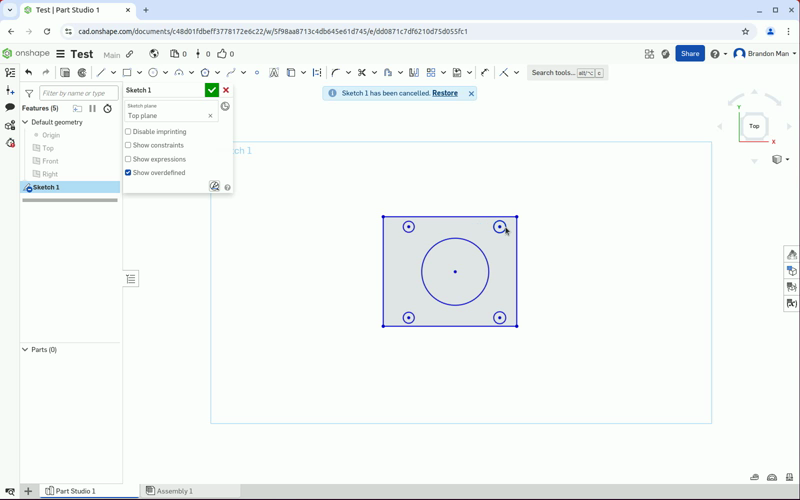
mouse_move(506, 283)
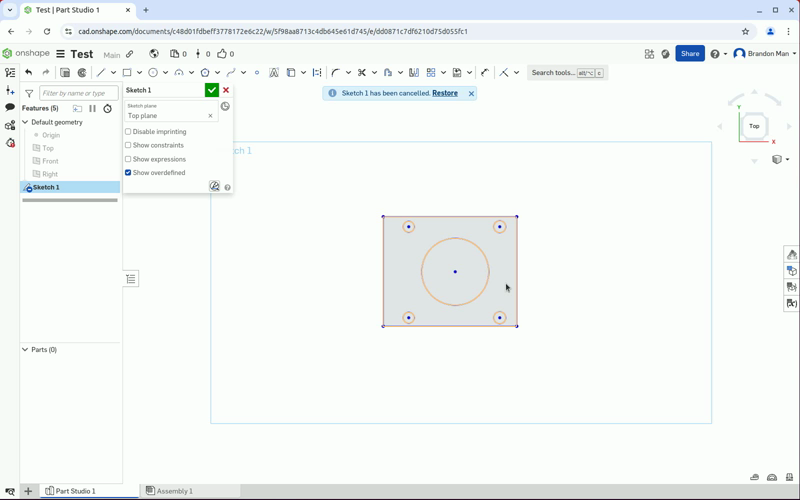
click(506, 283)
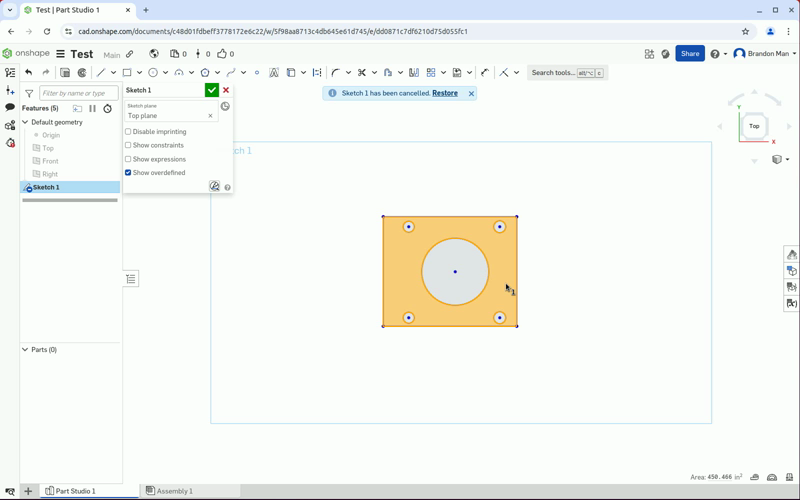
mouse_move(73, 352)
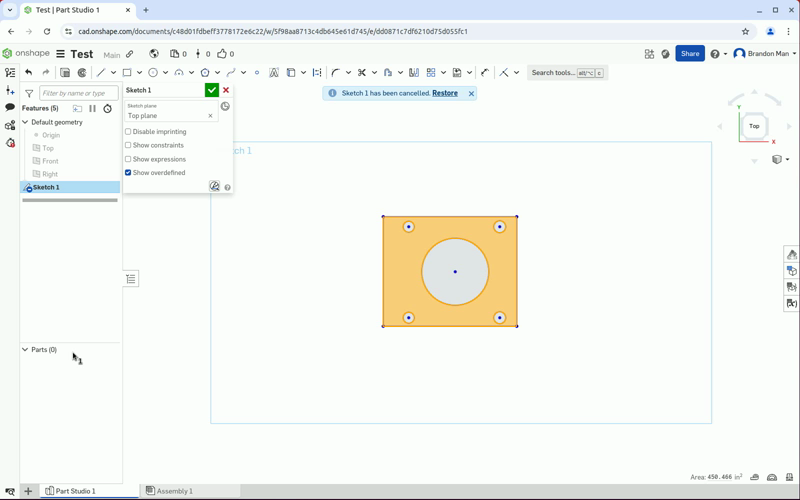
key(shift+y)
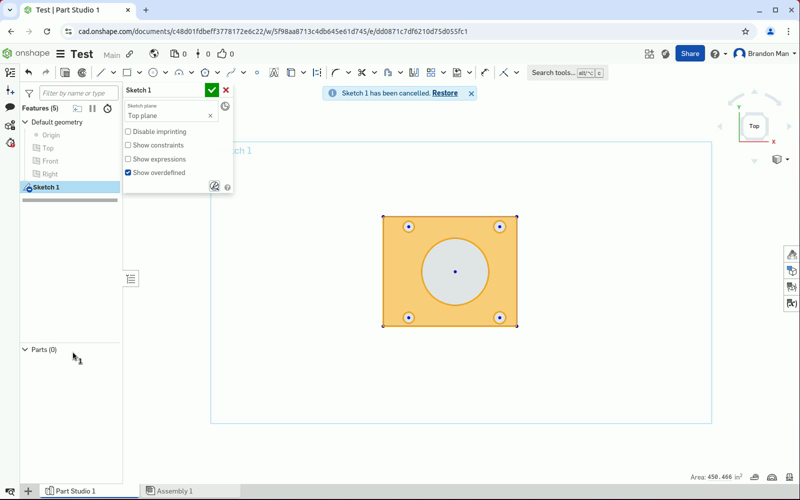
key(shift+e)
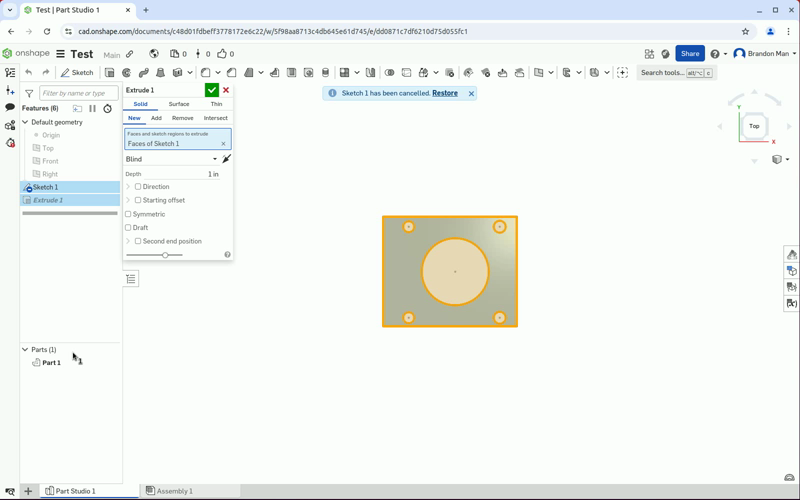
mouse_move(143, 106)
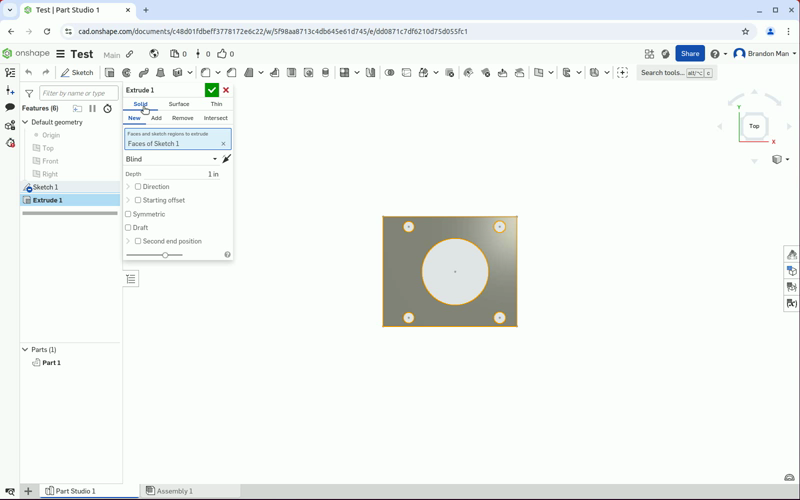
click(143, 106)
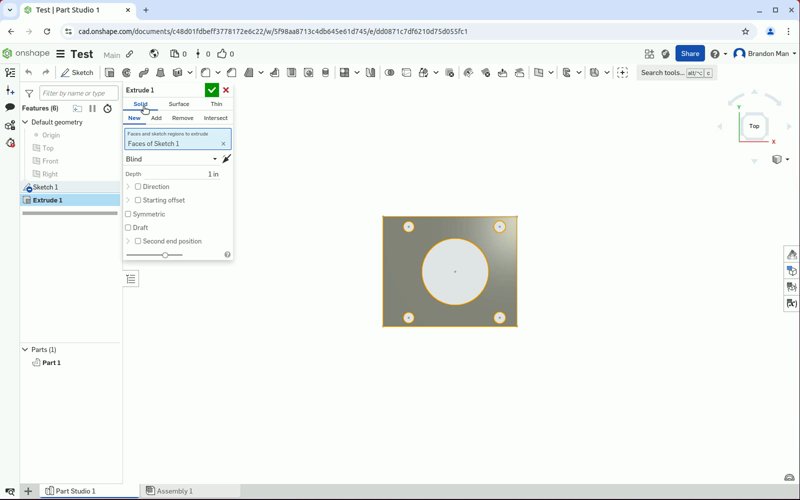
mouse_move(137, 120)
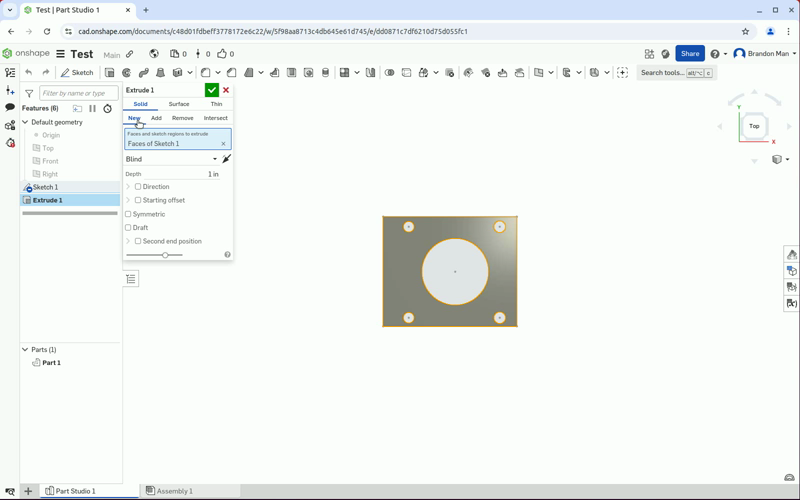
click(137, 120)
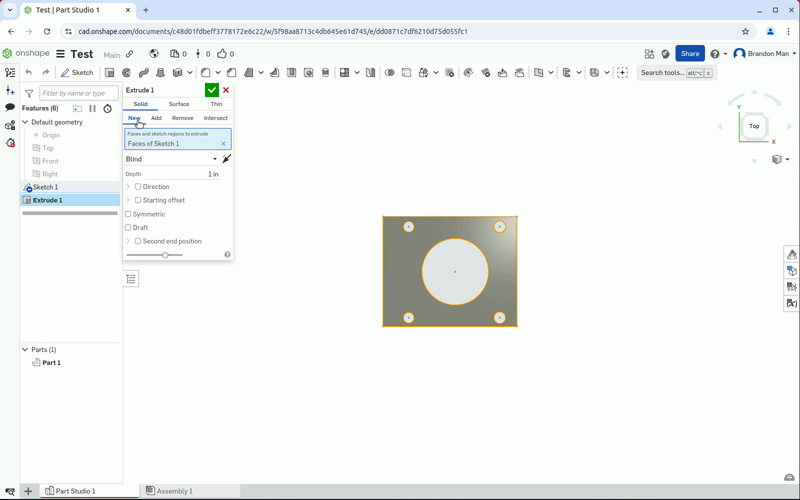
key(tab, 4)
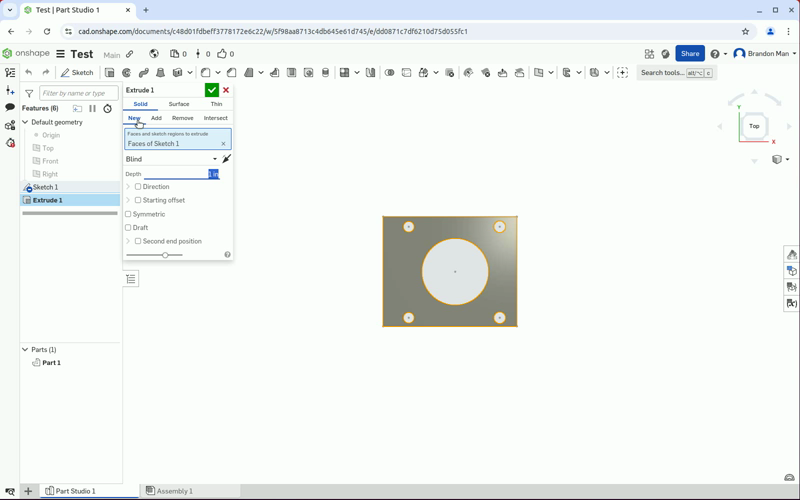
text(3.129)
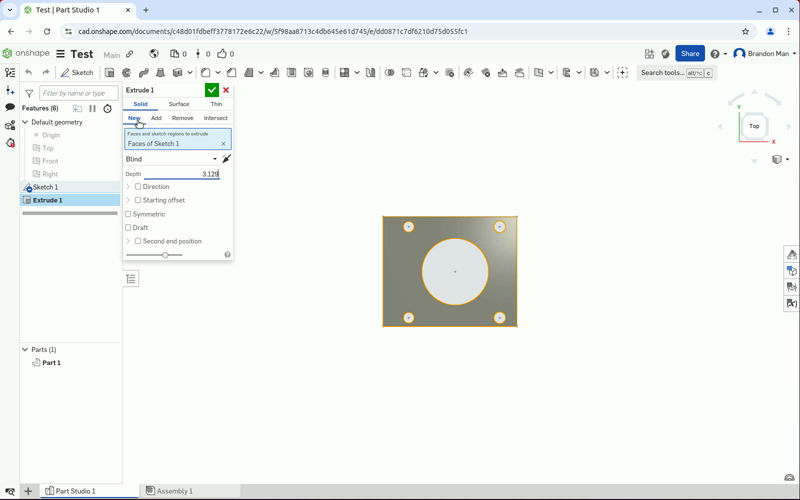
key(enter)
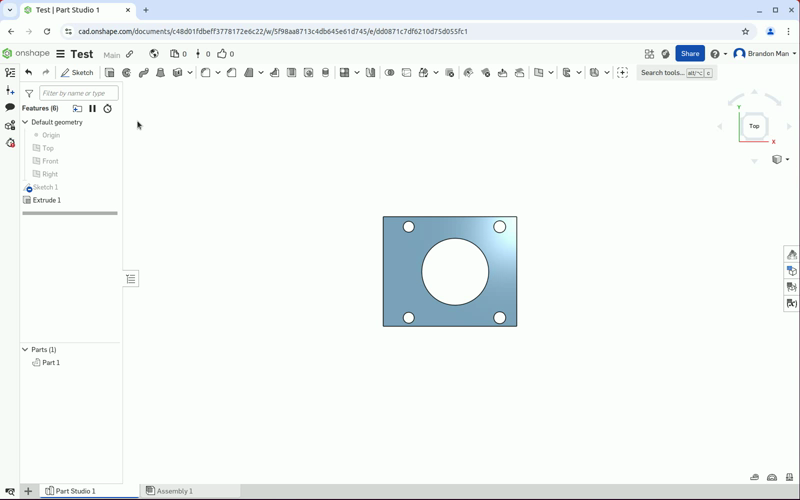
key(shift+h)
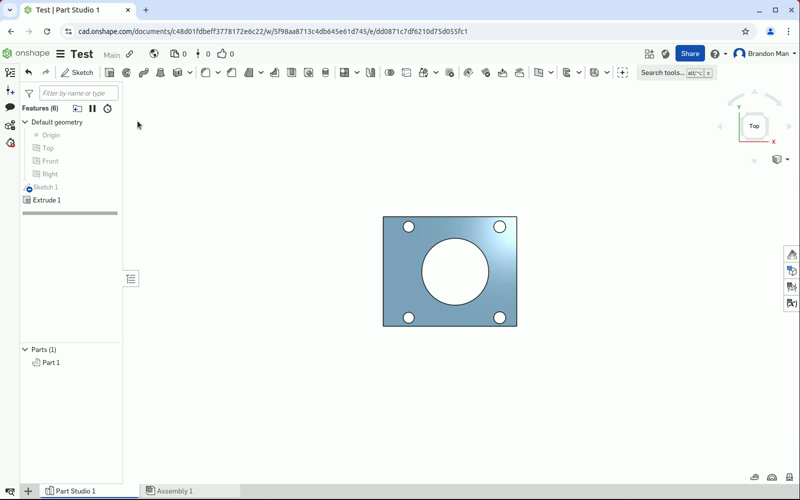
key(shift+h)
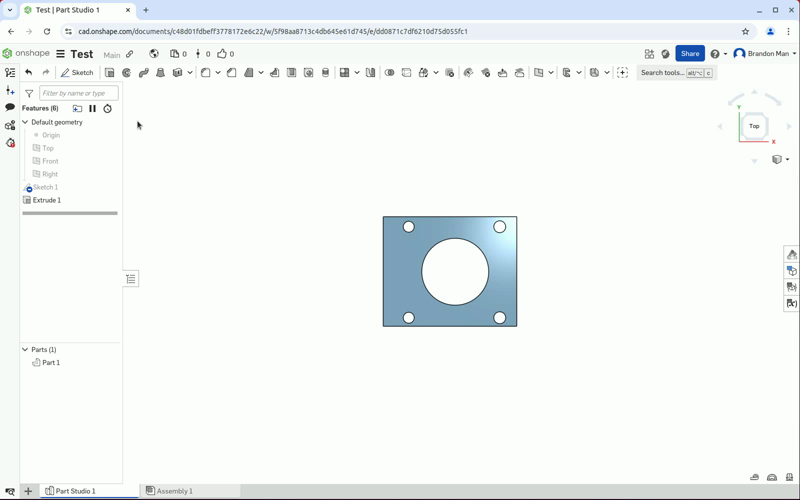
mouse_move(73, 189)
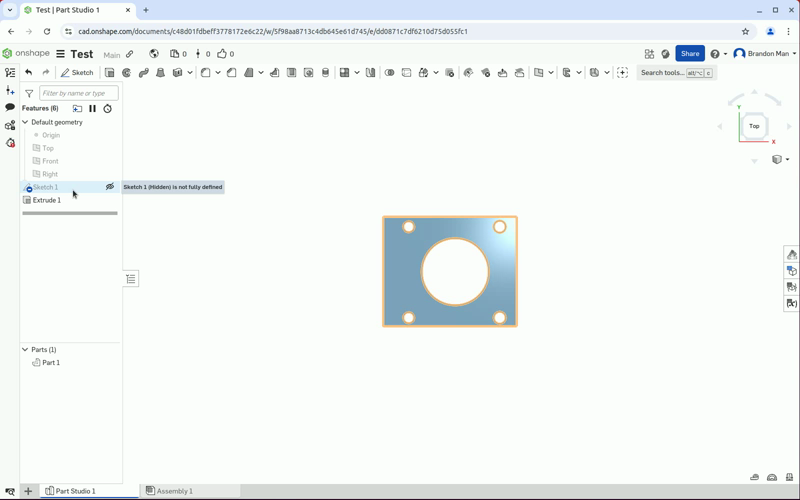
click(73, 189)
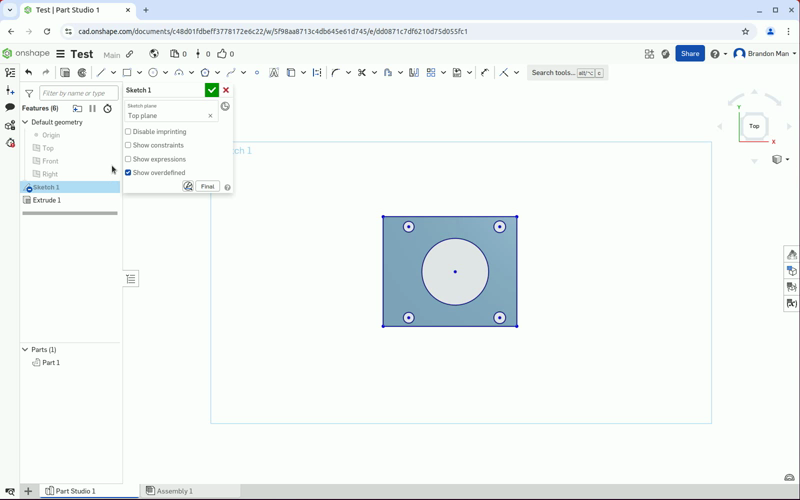
mouse_move(229, 92)
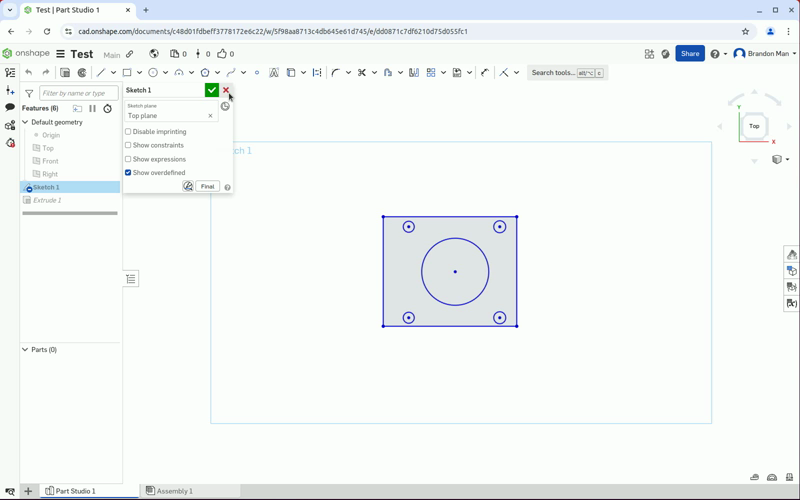
click(229, 92)
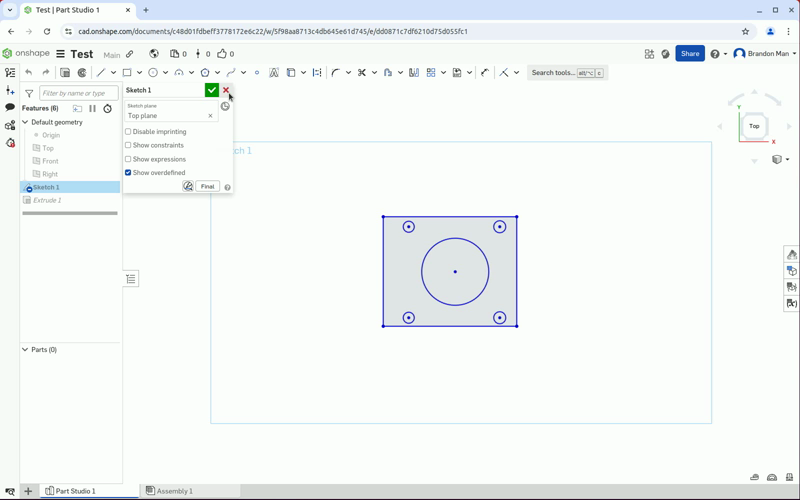
key(shift+s)
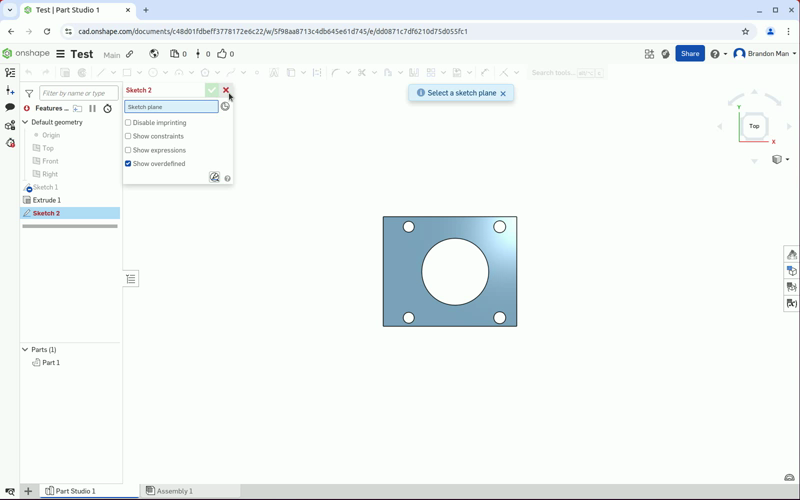
mouse_move(73, 150)
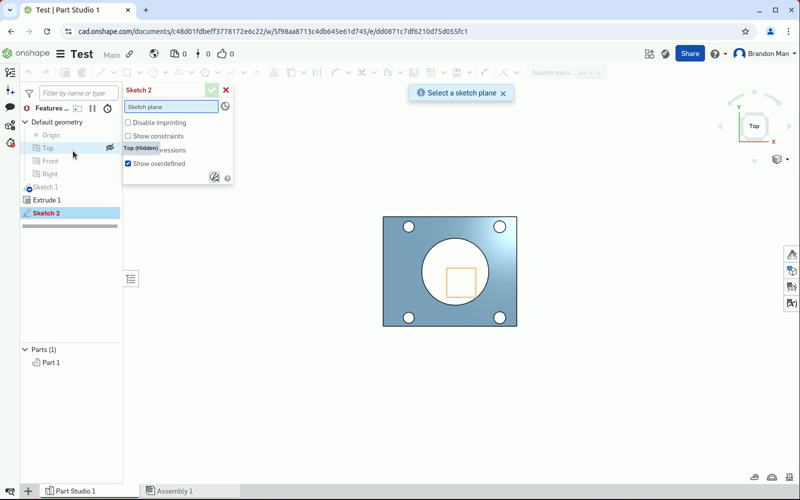
click(73, 150)
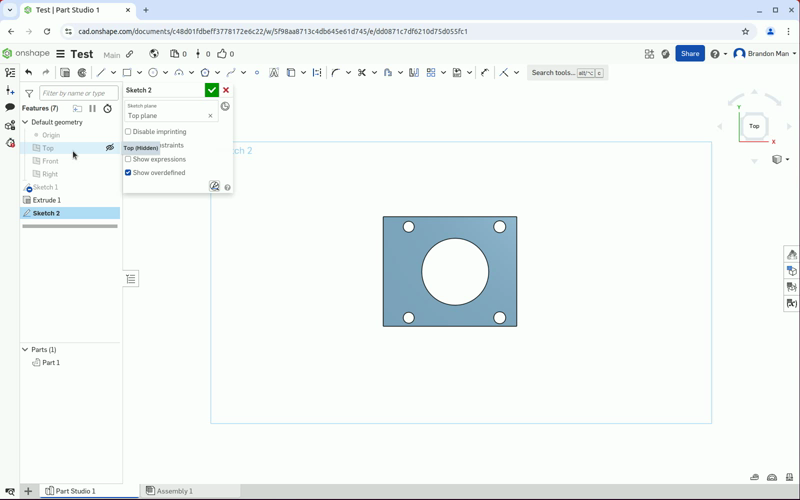
mouse_move(73, 352)
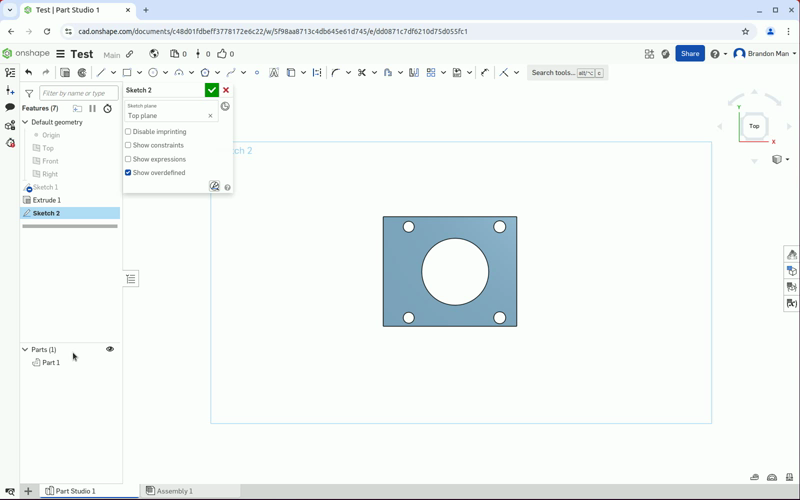
key(y)
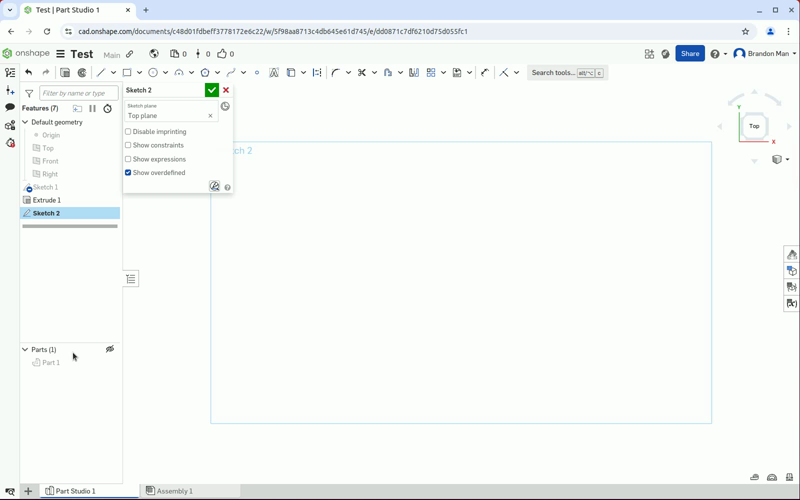
key(l)
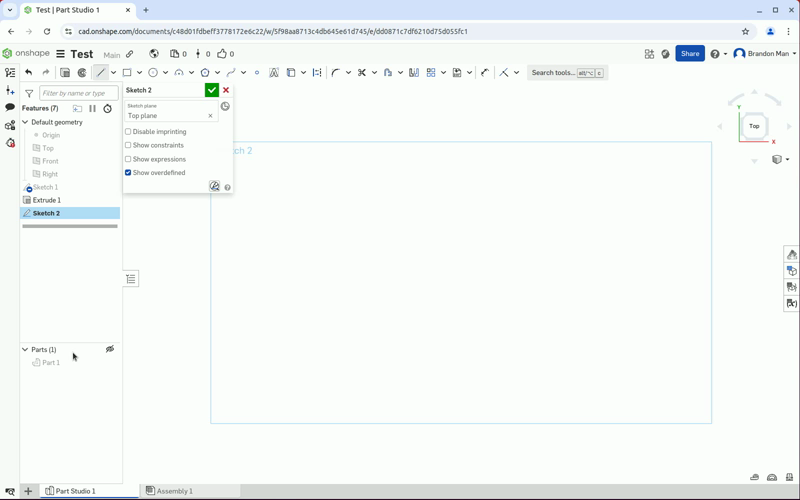
key_down(shift)
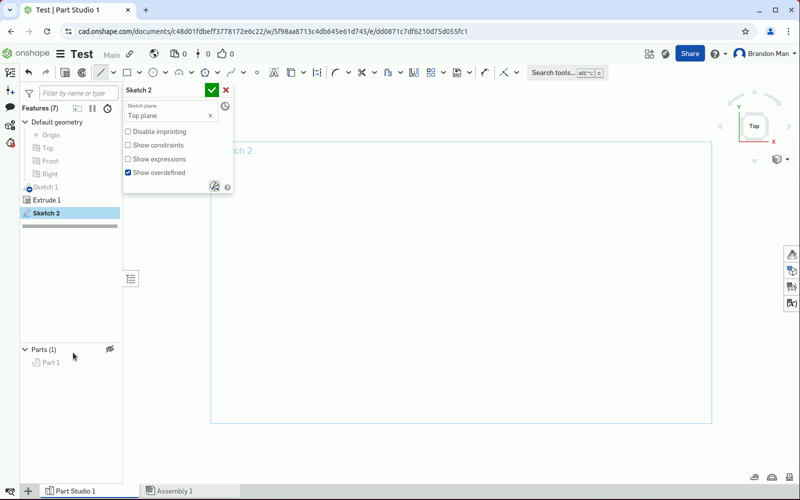
mouse_move(348, 326)
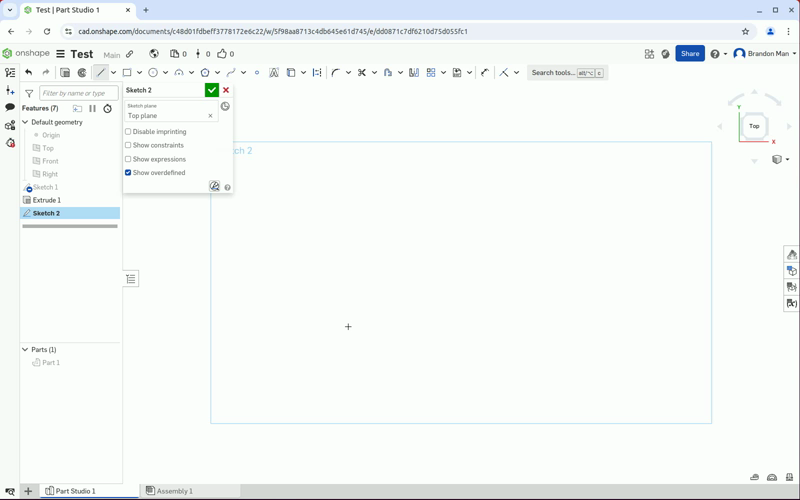
click(348, 326)
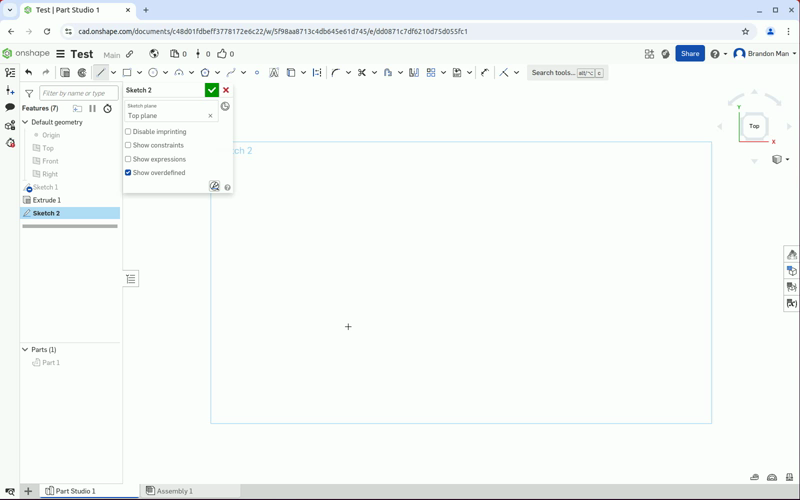
key_up(shift)
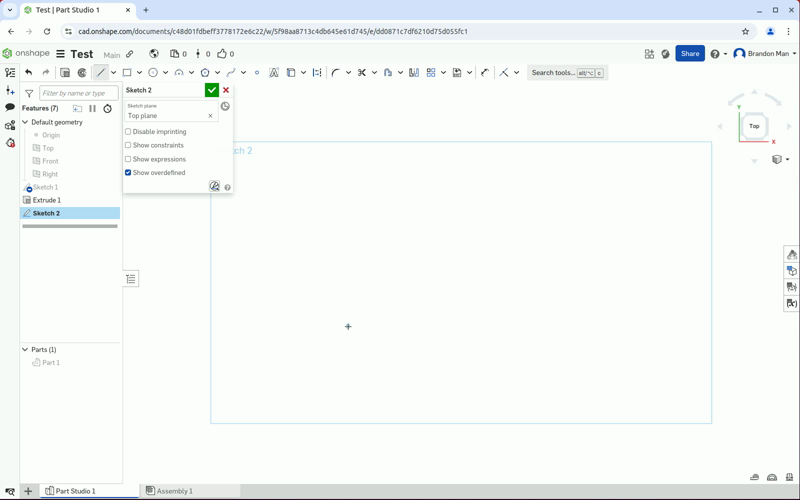
key_down(shift)
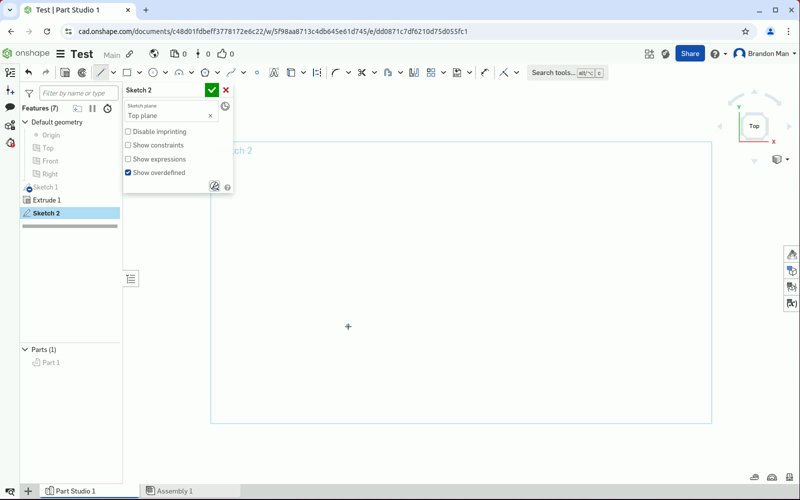
mouse_move(378, 326)
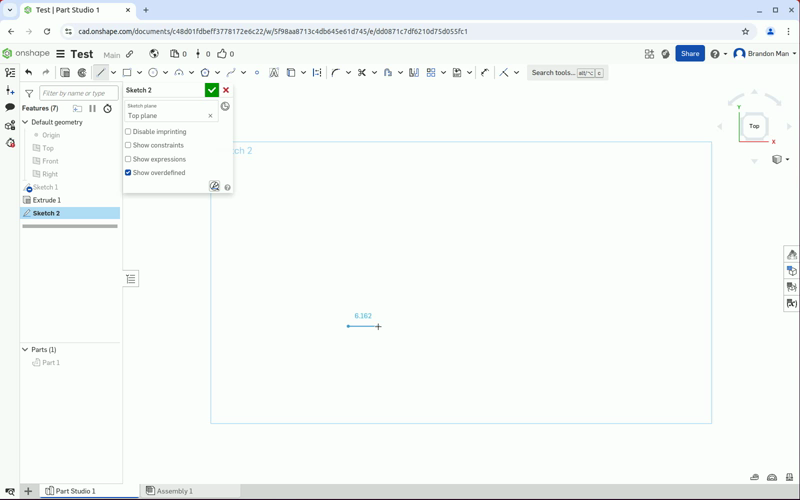
mouse_move(383, 326)
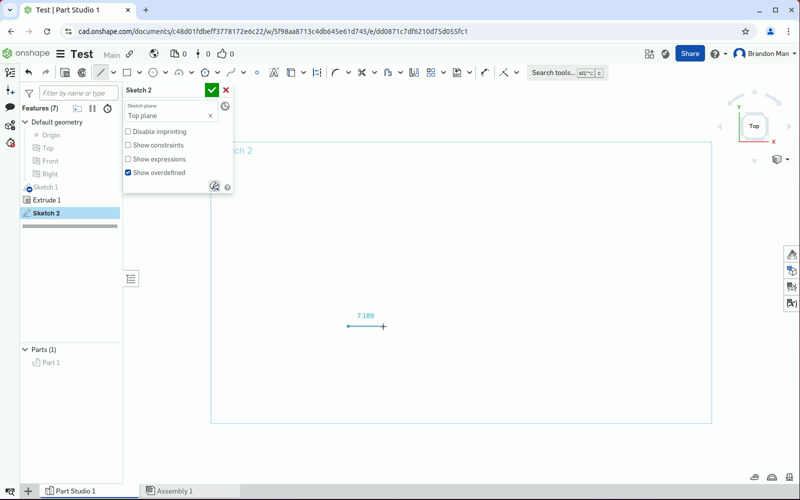
click(383, 326)
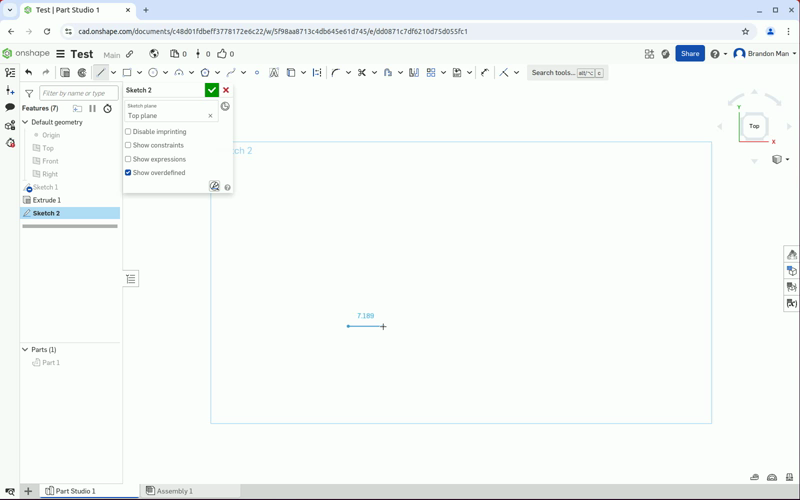
key_up(shift)
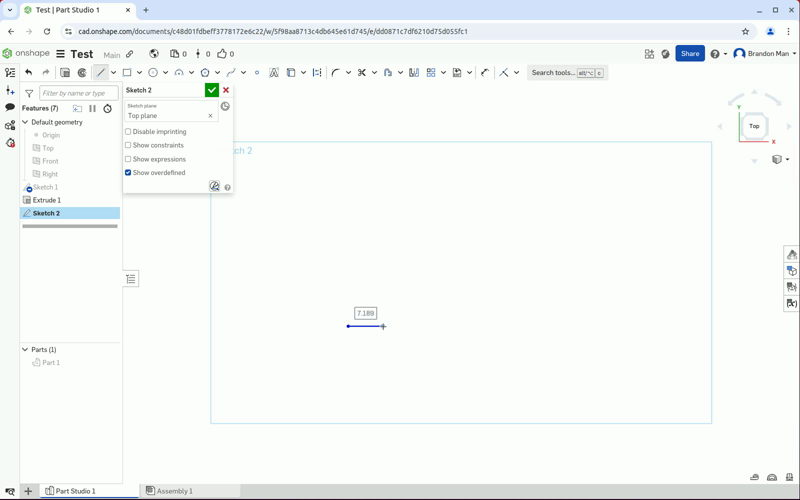
key_down(shift)
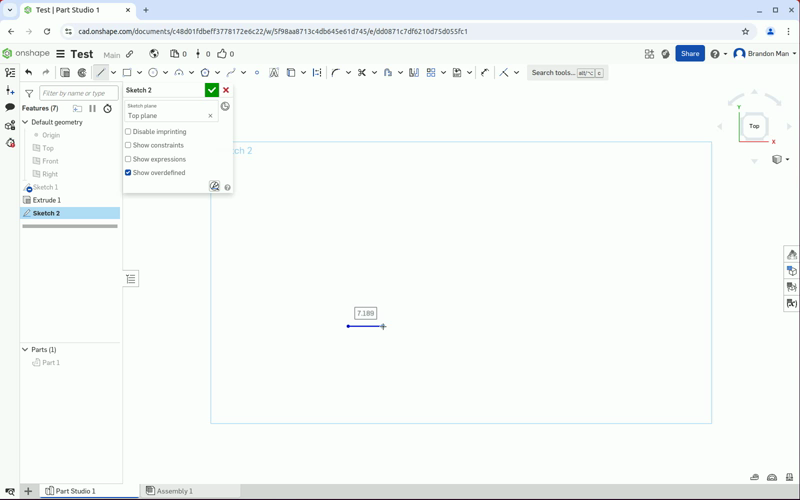
mouse_move(383, 216)
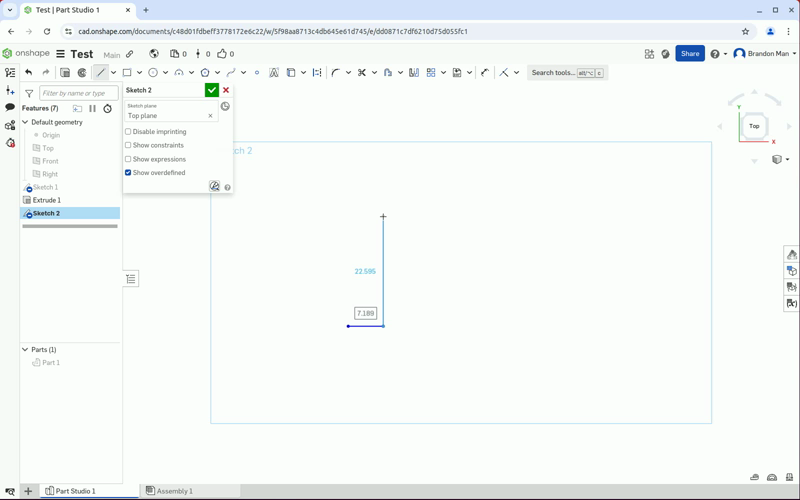
click(383, 216)
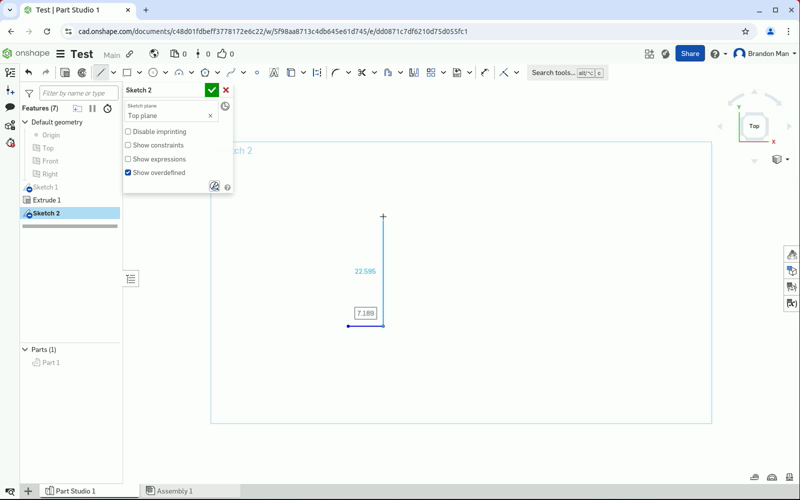
key_up(shift)
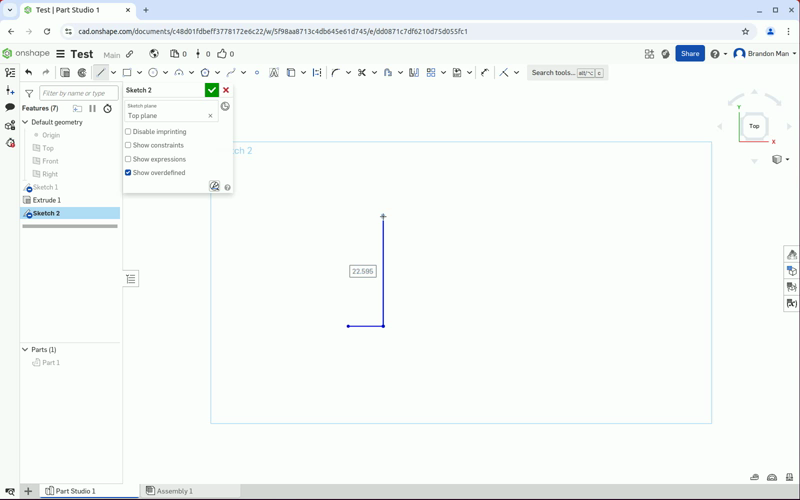
key_down(shift)
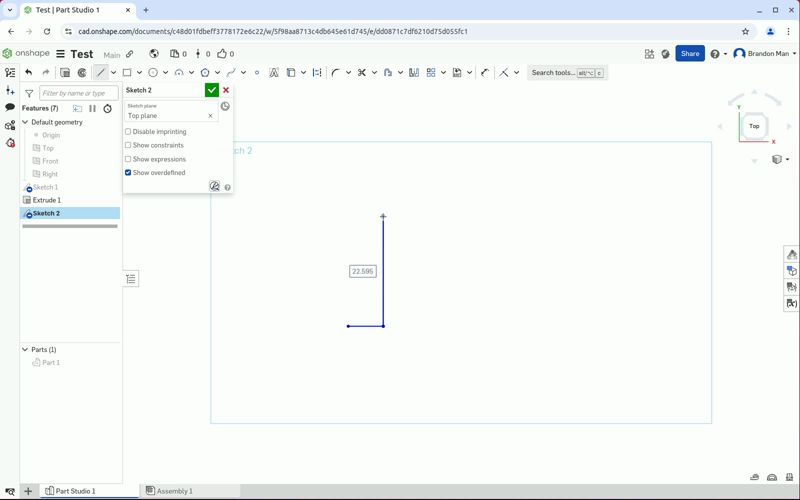
mouse_move(413, 216)
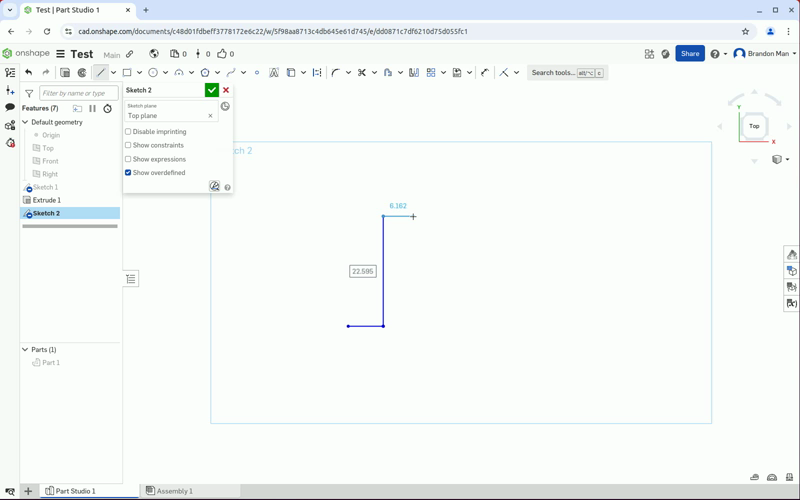
mouse_move(348, 216)
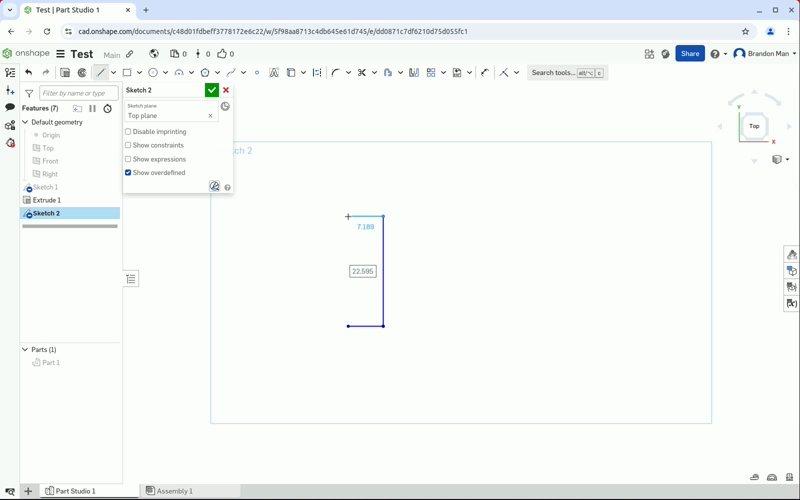
click(348, 216)
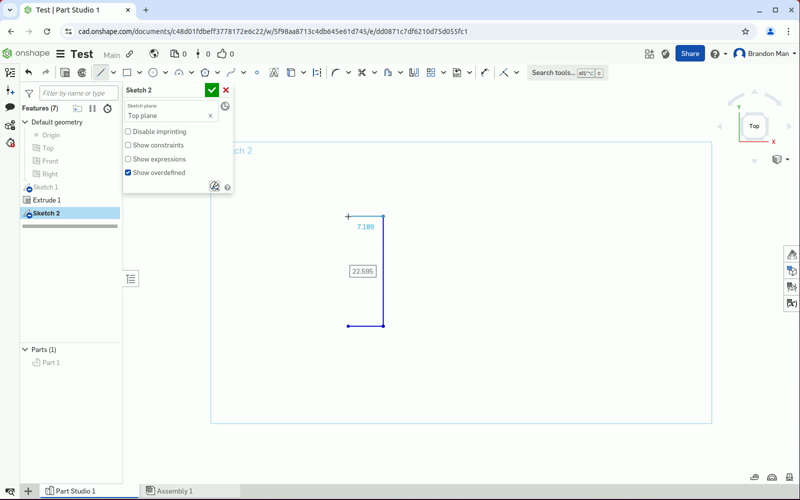
key_up(shift)
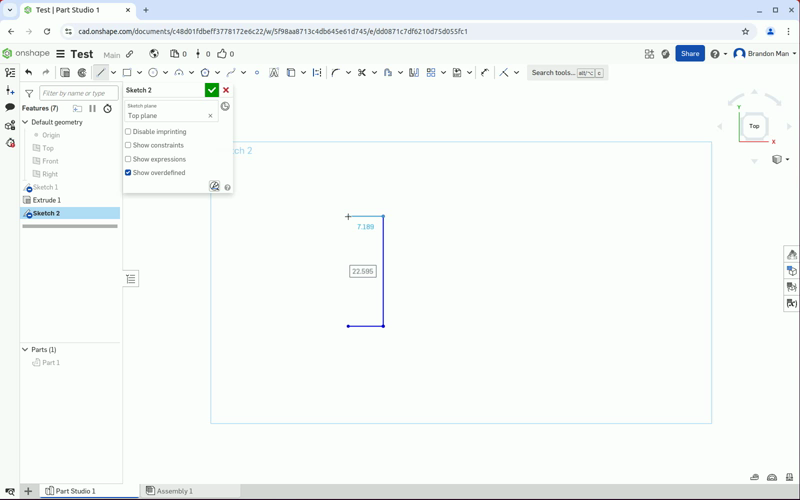
key_down(shift)
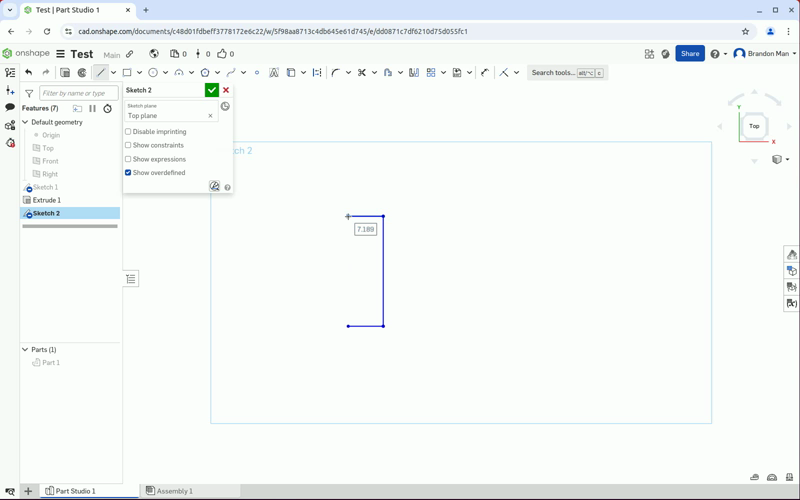
mouse_move(348, 326)
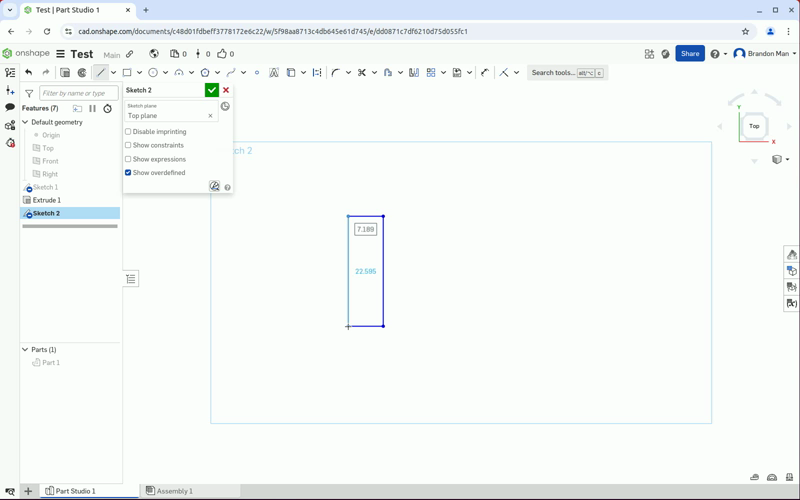
key_up(shift)
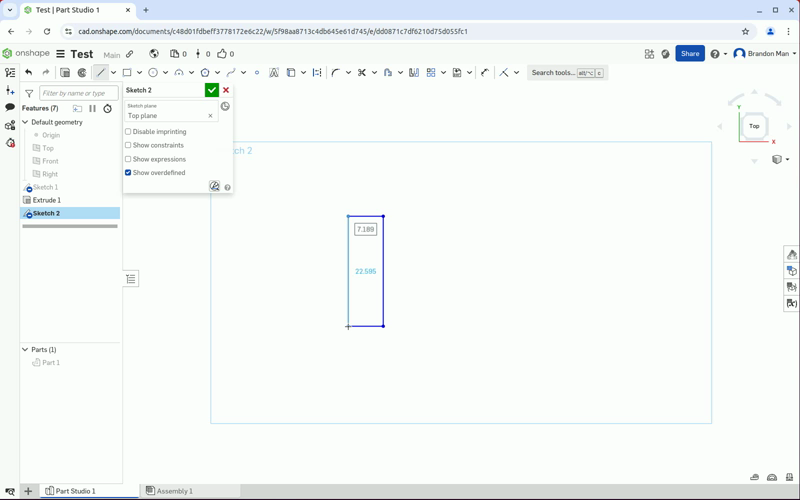
click(348, 326)
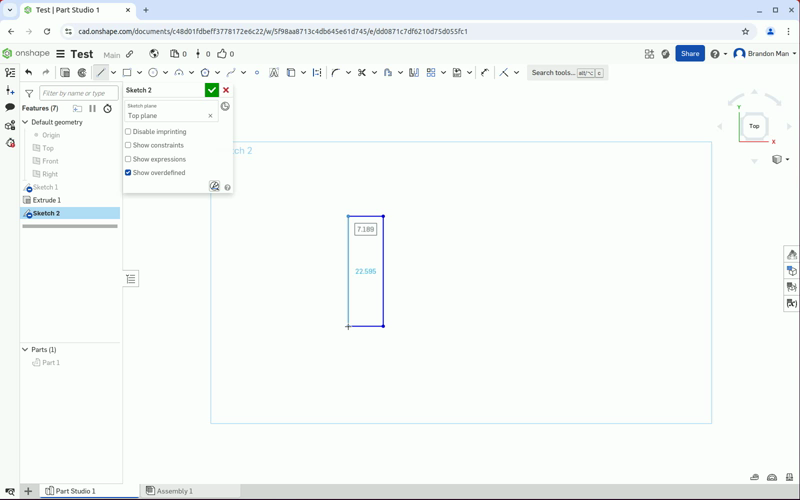
key(esc)
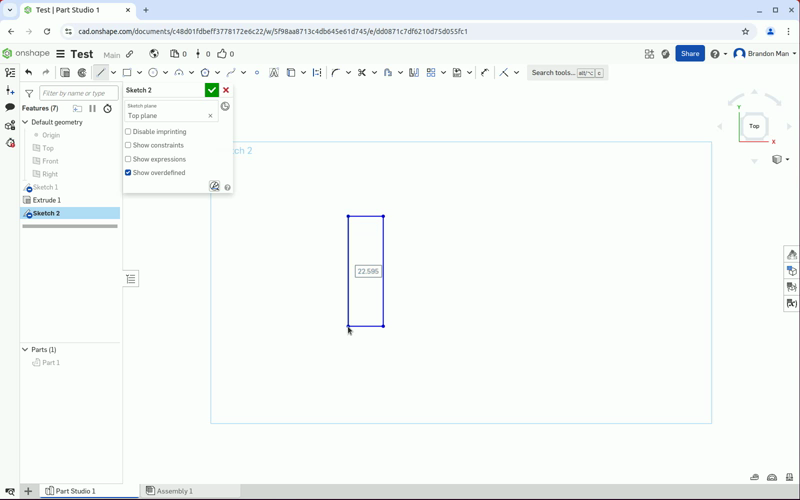
key(c)
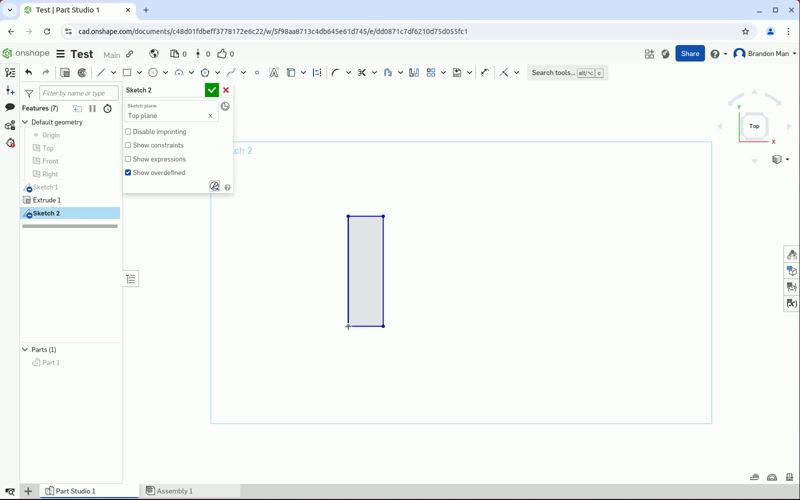
key_down(shift)
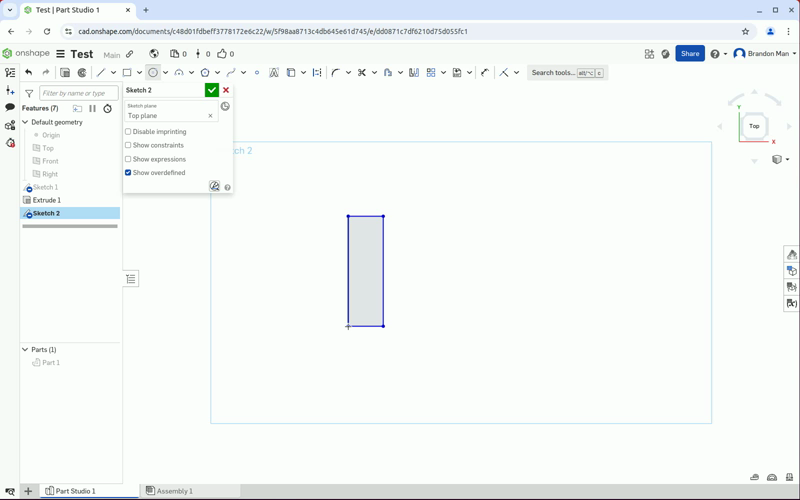
mouse_move(365, 271)
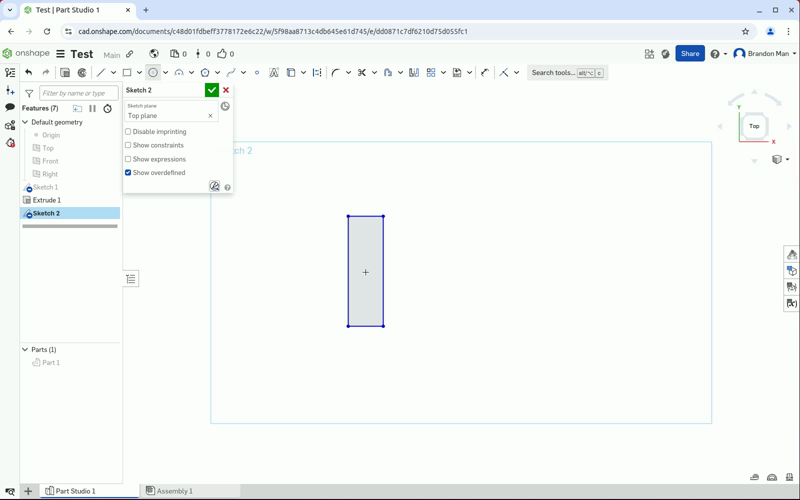
click(365, 271)
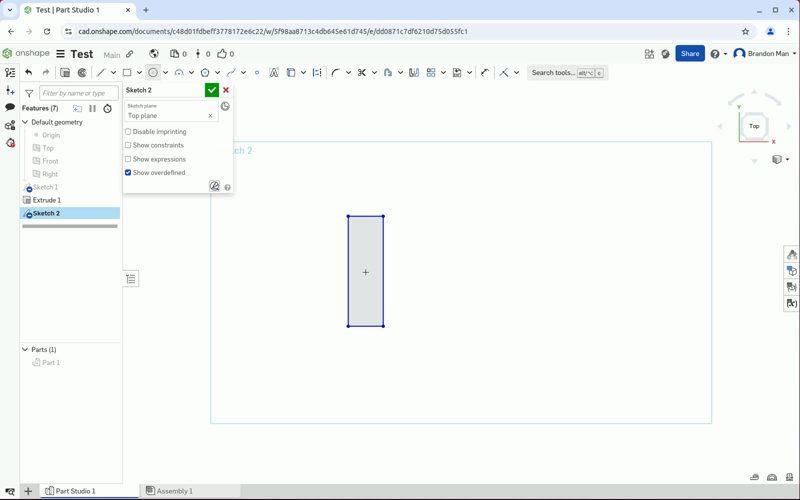
key_up(shift)
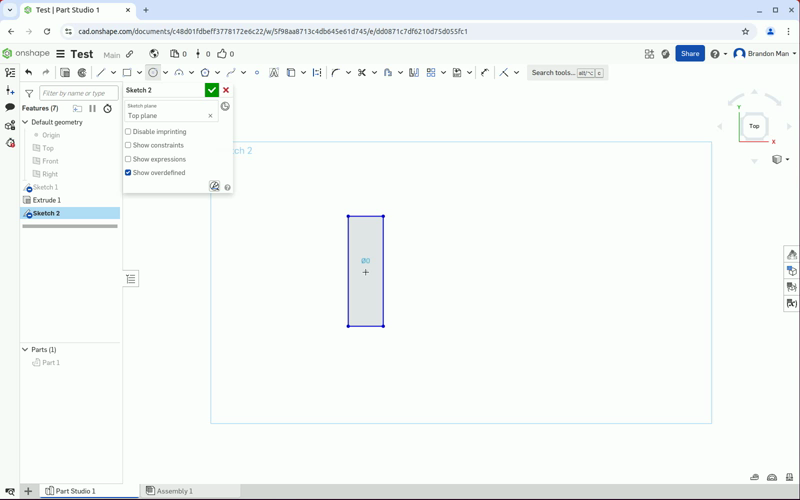
mouse_move(378, 271)
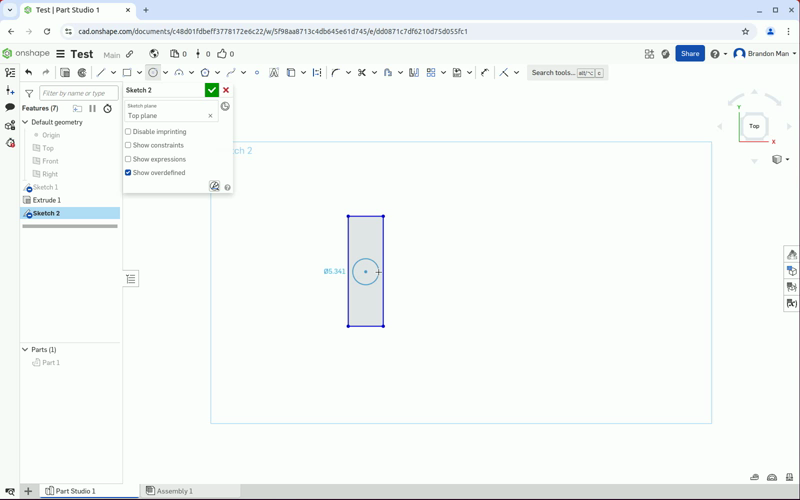
click(378, 271)
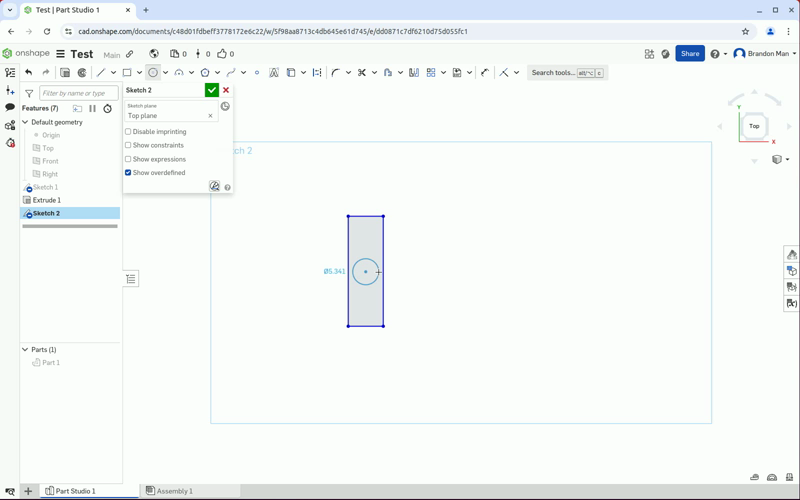
key(esc)
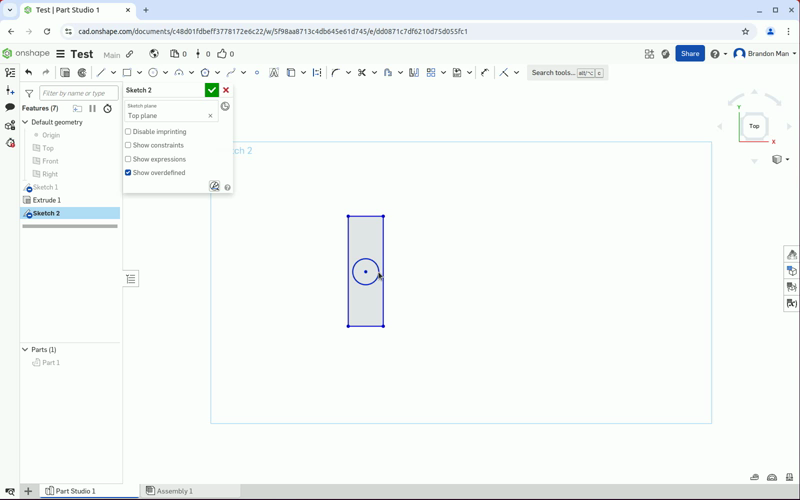
mouse_move(379, 282)
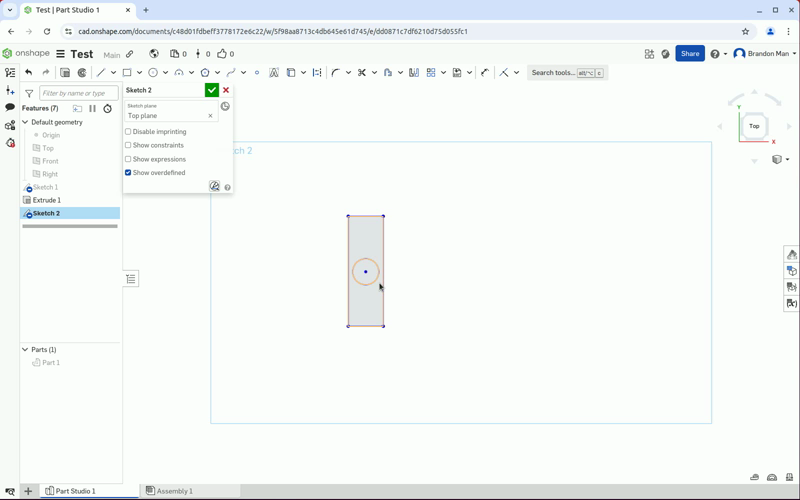
click(379, 282)
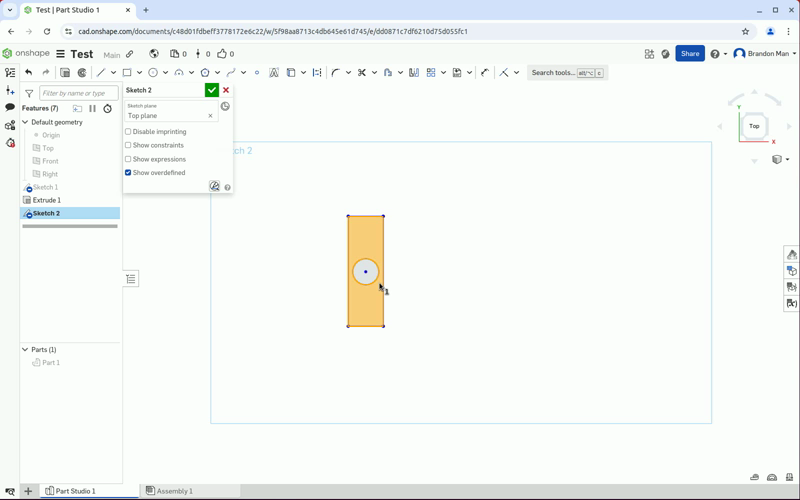
mouse_move(73, 352)
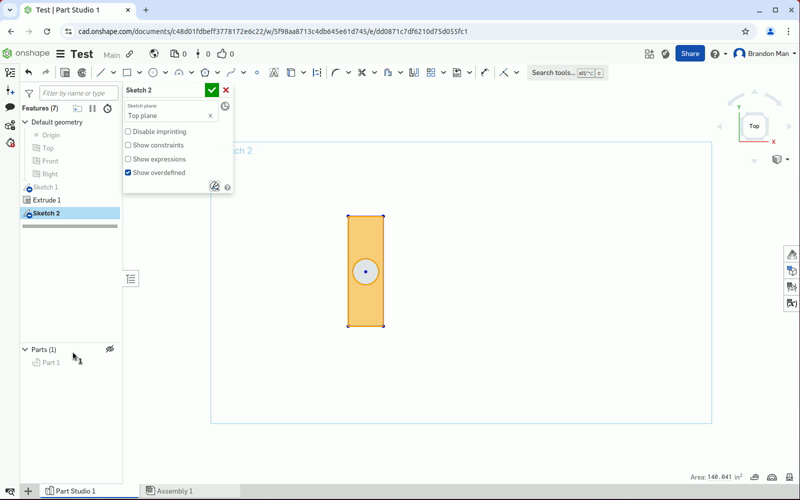
key(shift+y)
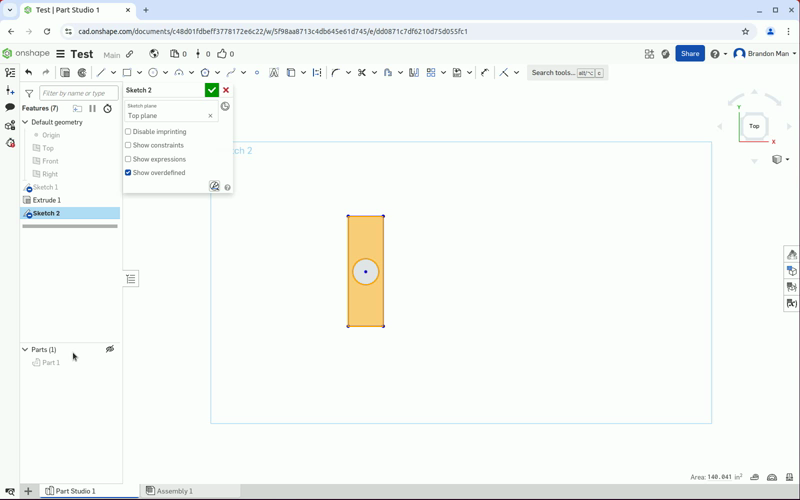
key(shift+e)
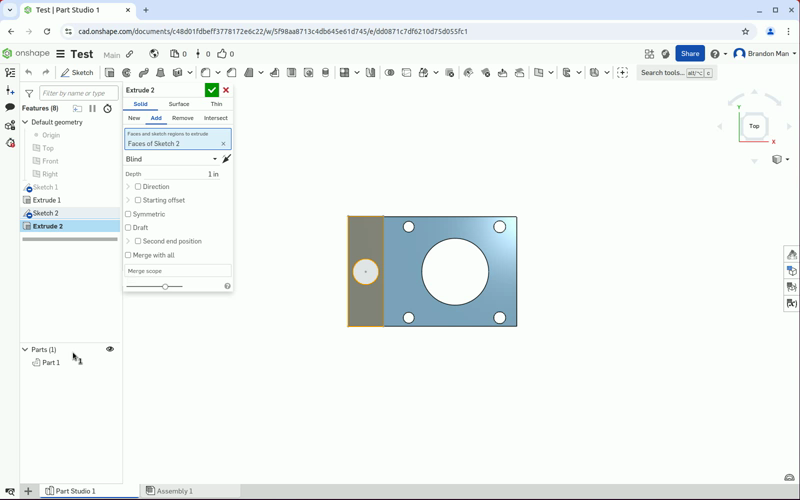
mouse_move(143, 106)
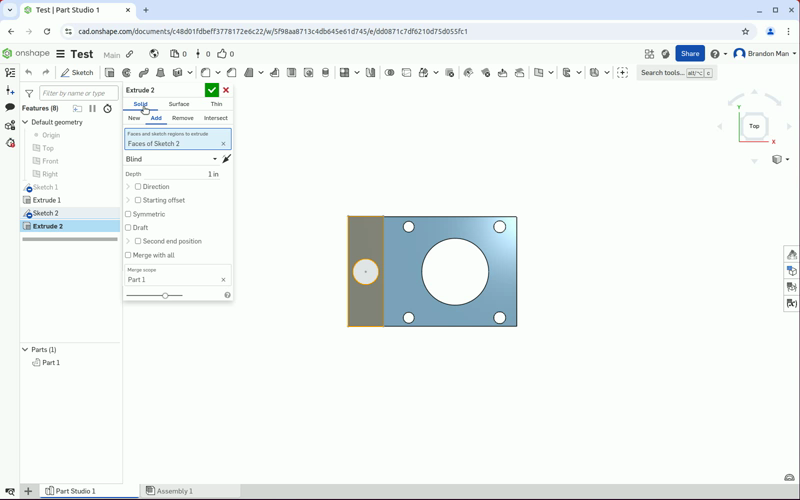
click(143, 106)
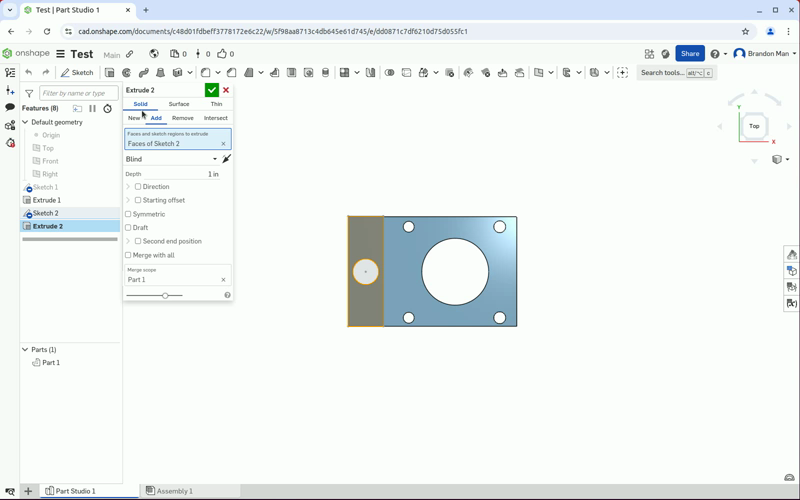
mouse_move(137, 120)
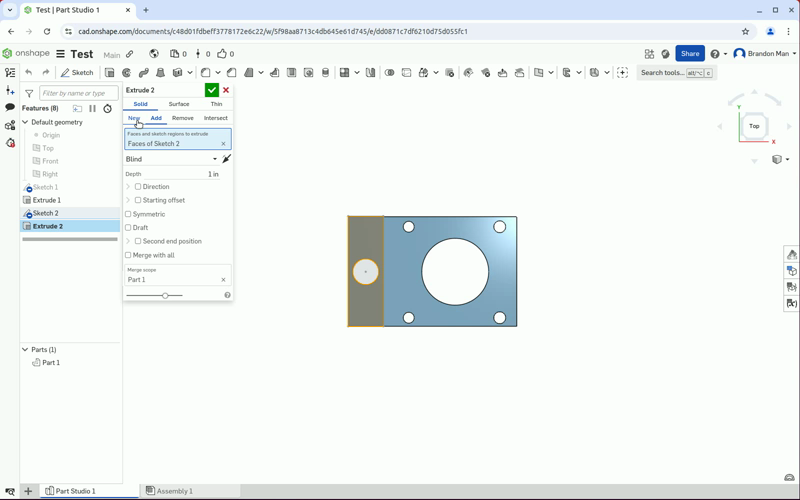
click(137, 120)
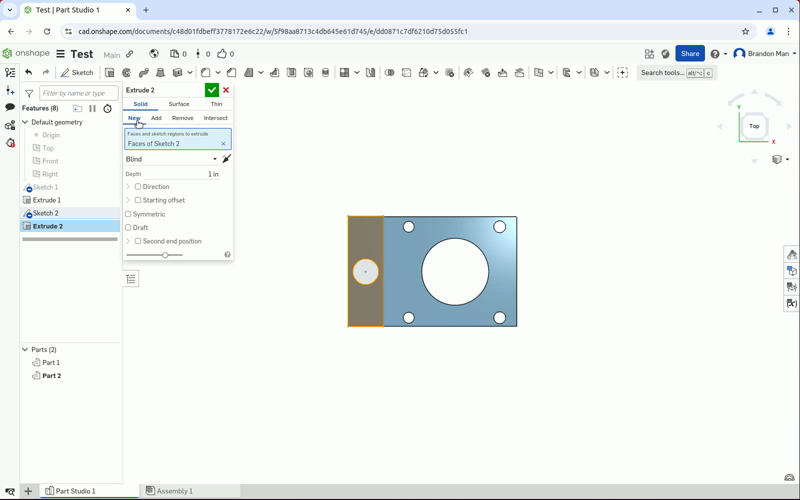
key(tab, 4)
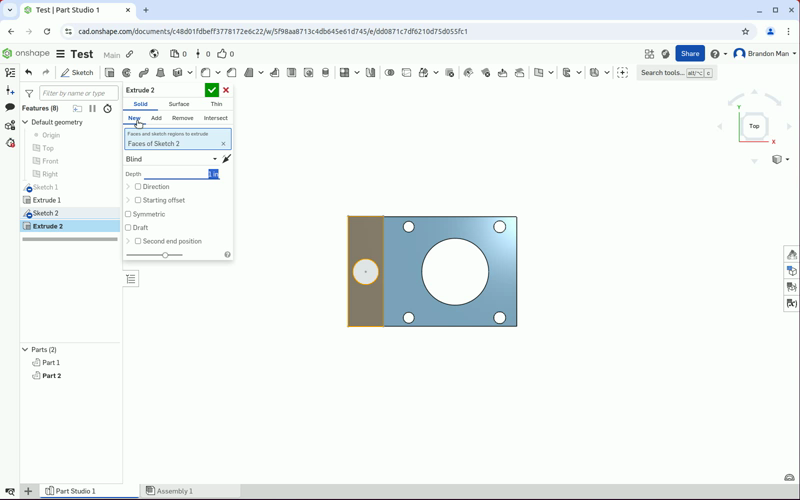
text(6.258)
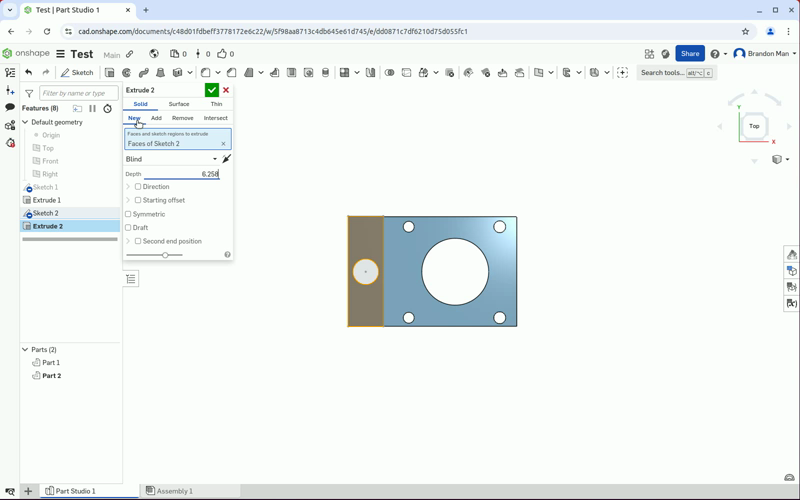
key(tab, 3)
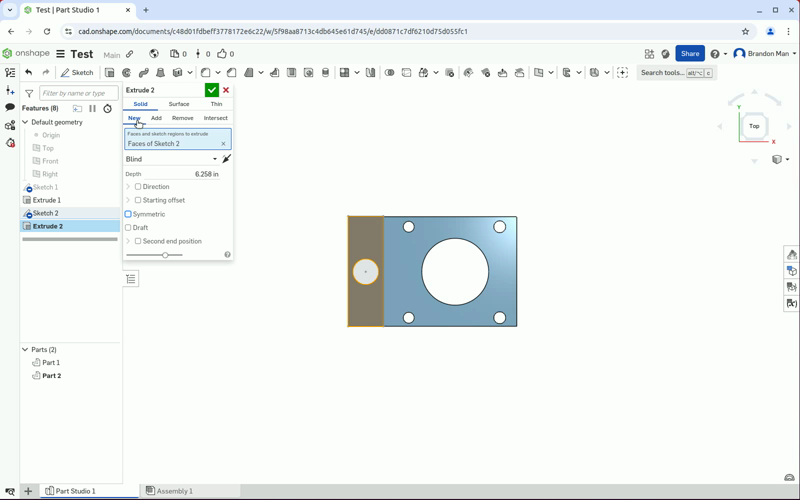
key(space)
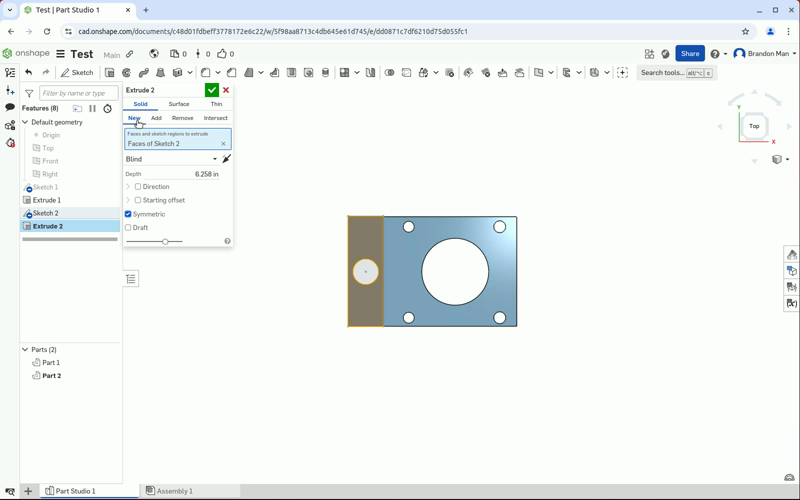
key(enter)
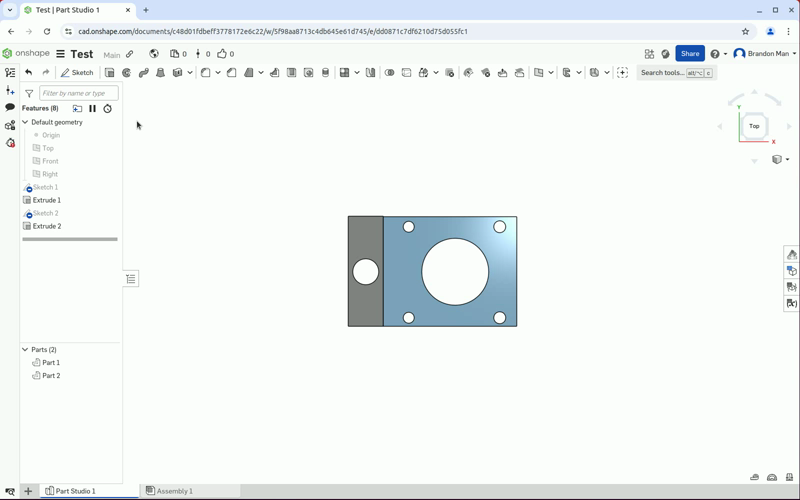
key(shift+h)
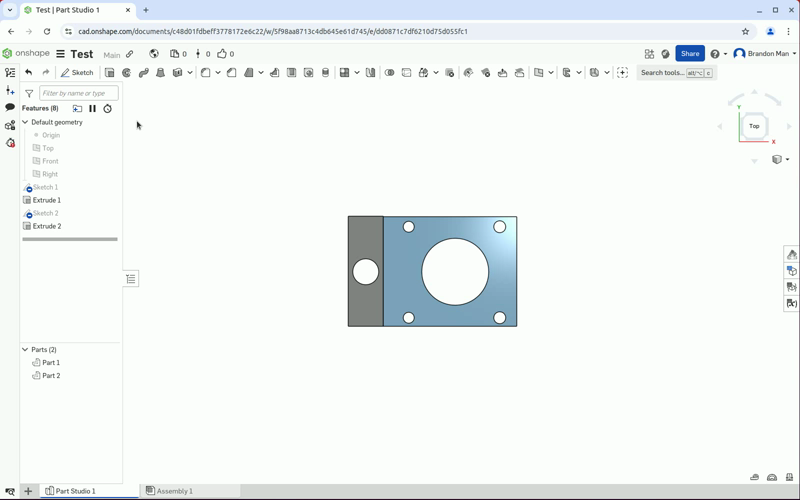
key(shift+h)
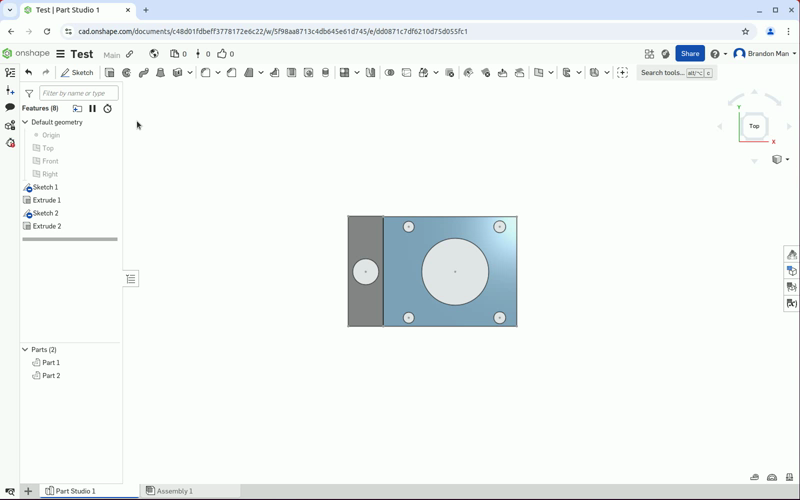
key(shift+7)
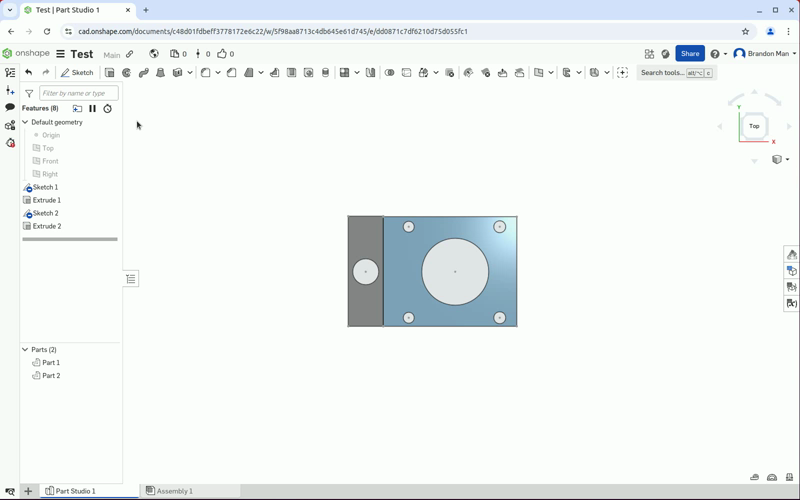
key(up, 3)
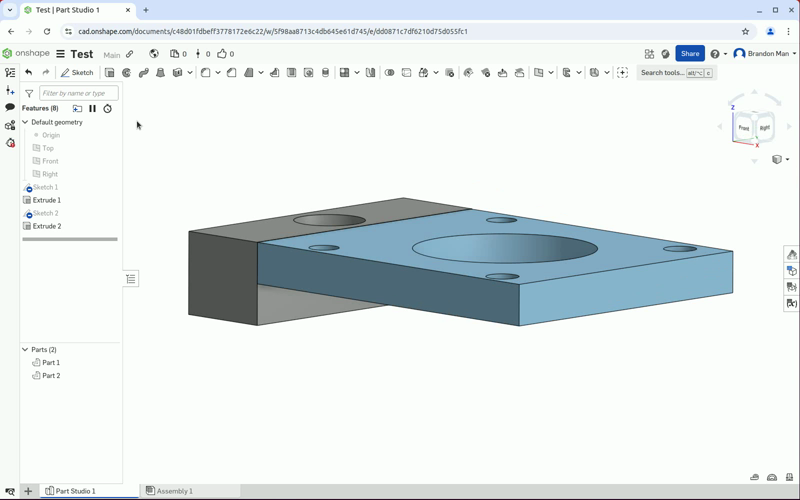
key(left, 3)
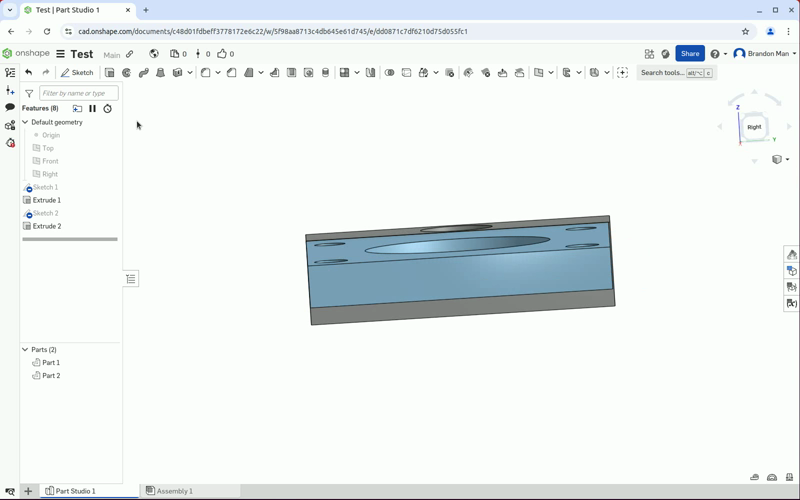
key(right, 3)
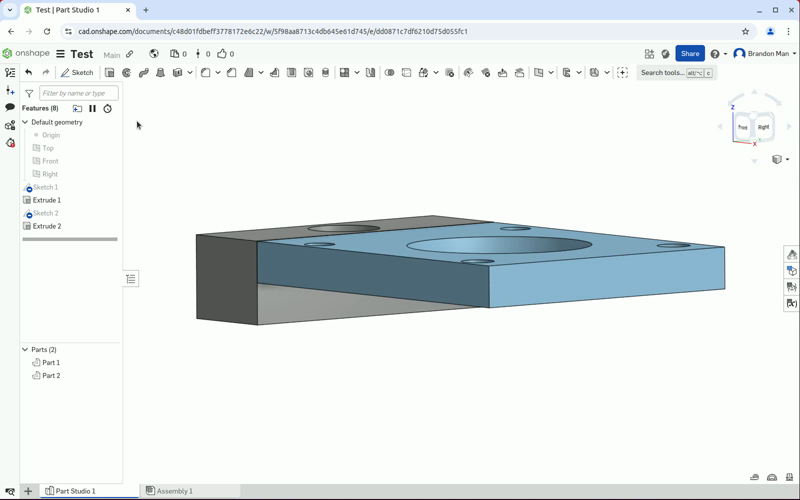
key(down, 3)
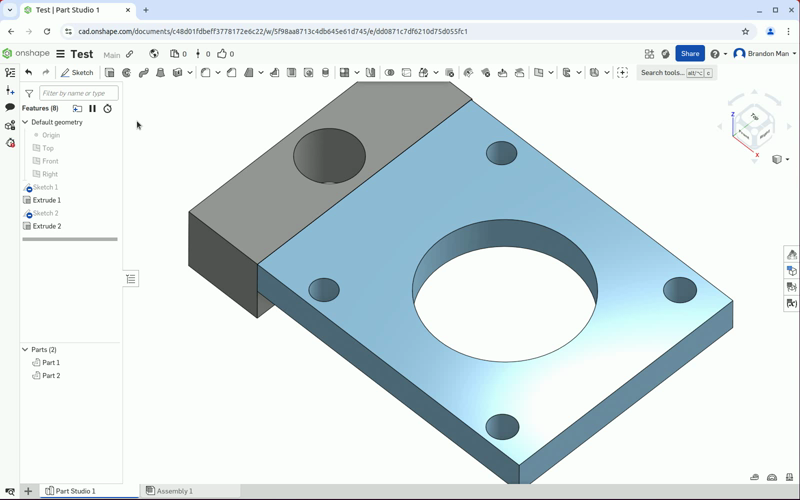
mouse_move(73, 189)
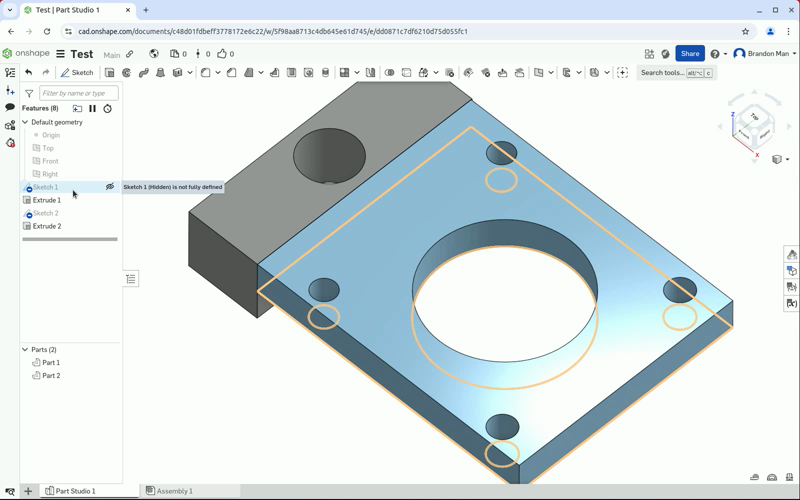
click(73, 189)